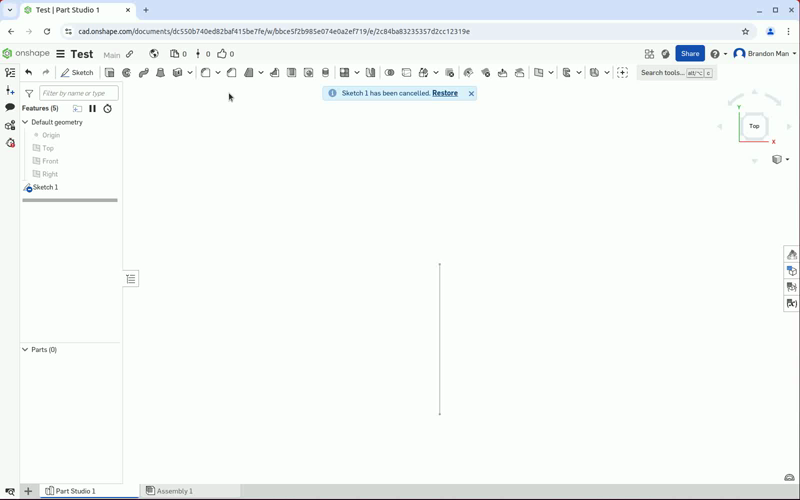
key(shift+h)
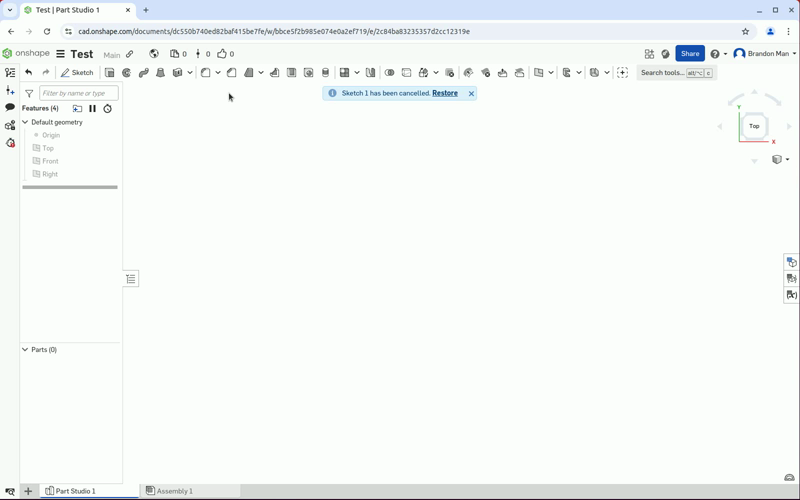
mouse_move(73, 352)
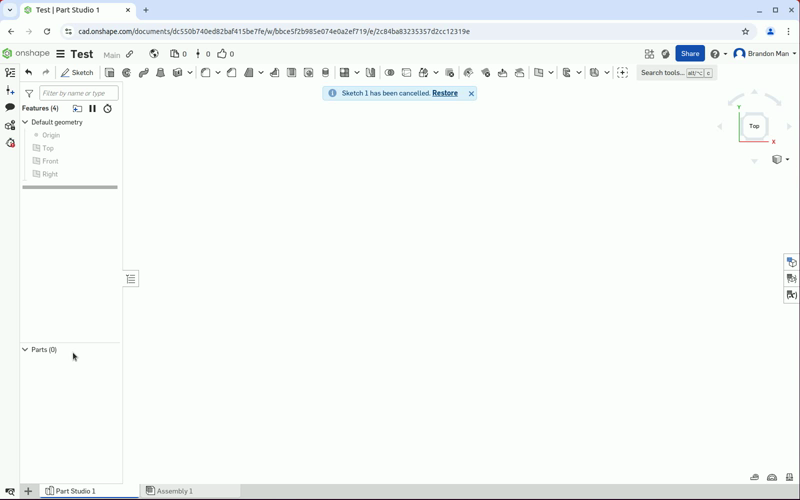
key(y)
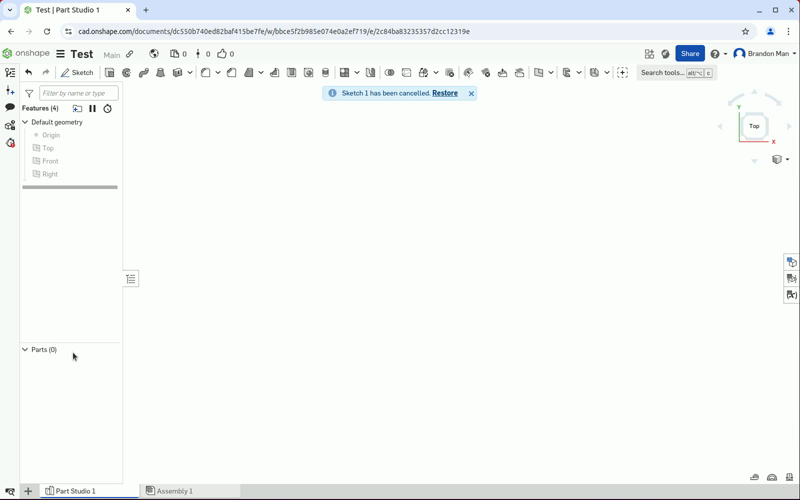
key(shift+p)
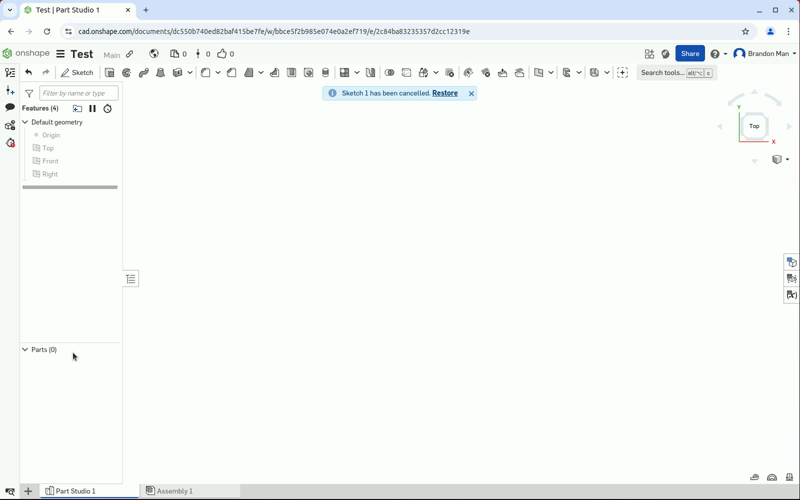
key(space)
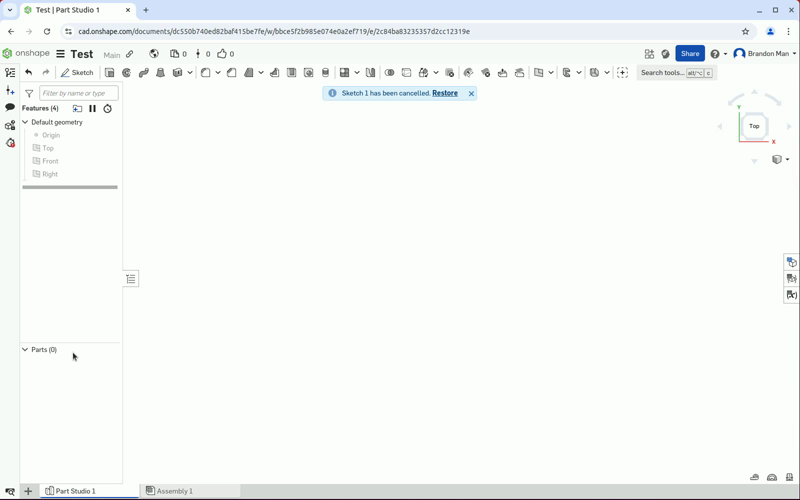
key_down(shift)
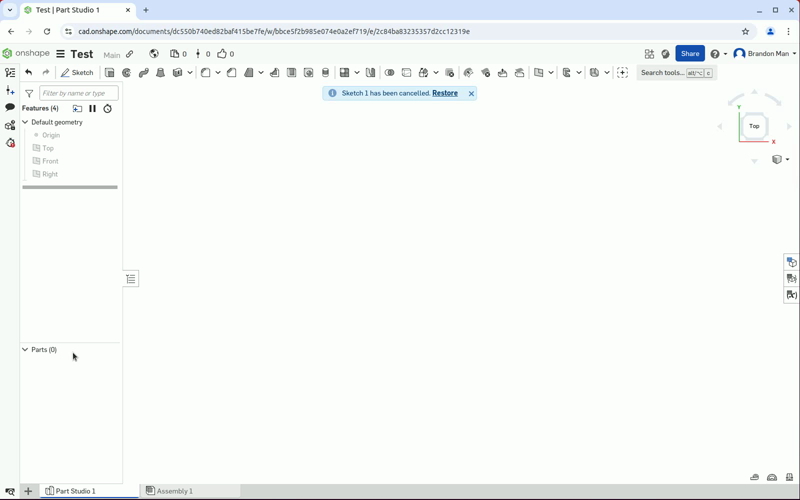
key(up)
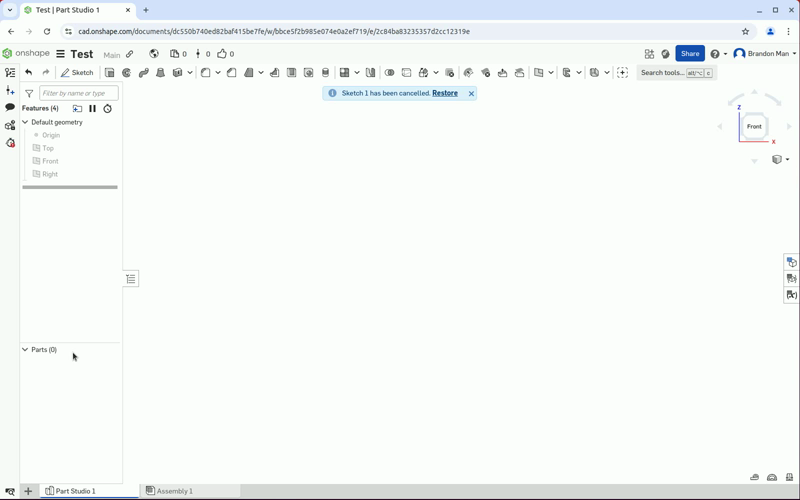
key_up(shift)
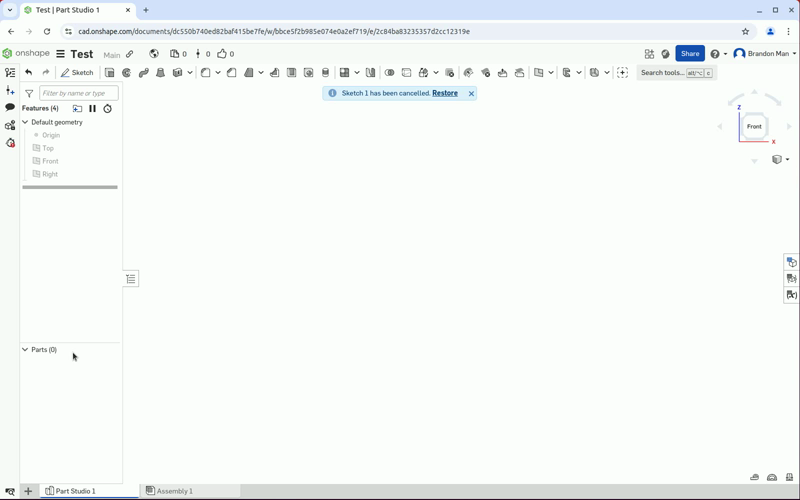
mouse_move(73, 352)
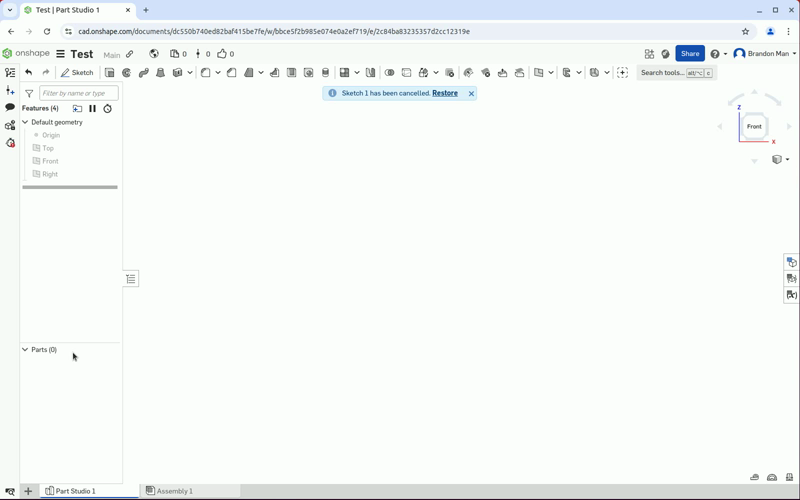
key(shift+y)
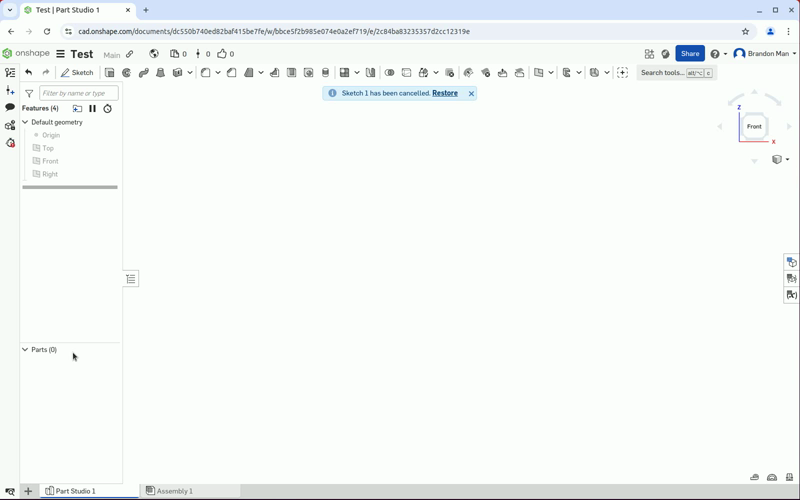
key(shift+s)
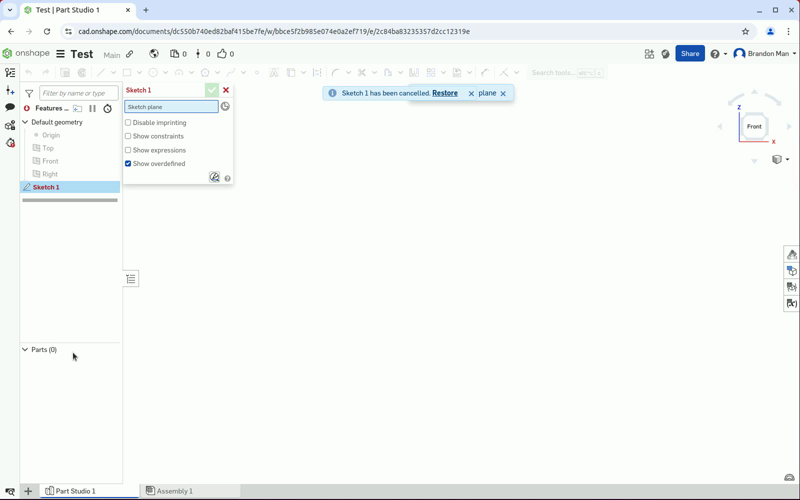
mouse_move(73, 163)
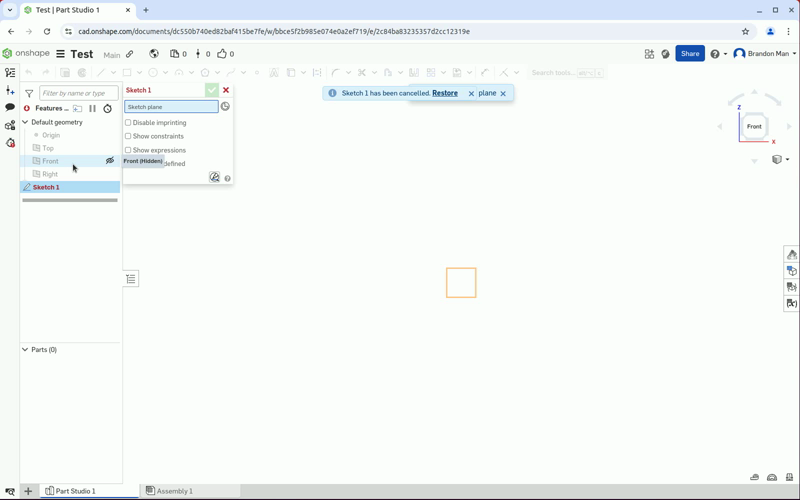
click(73, 163)
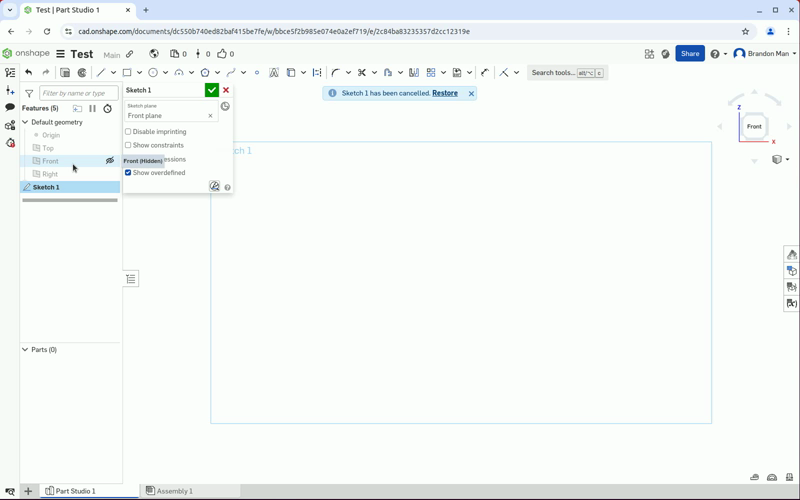
mouse_move(73, 352)
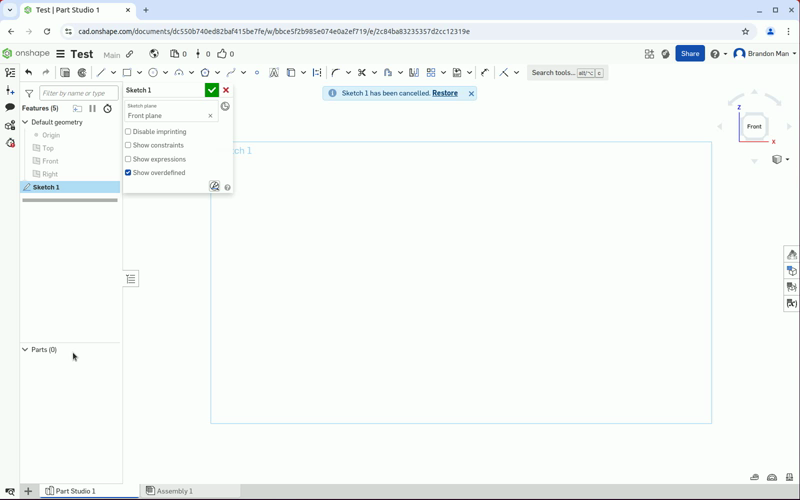
key(y)
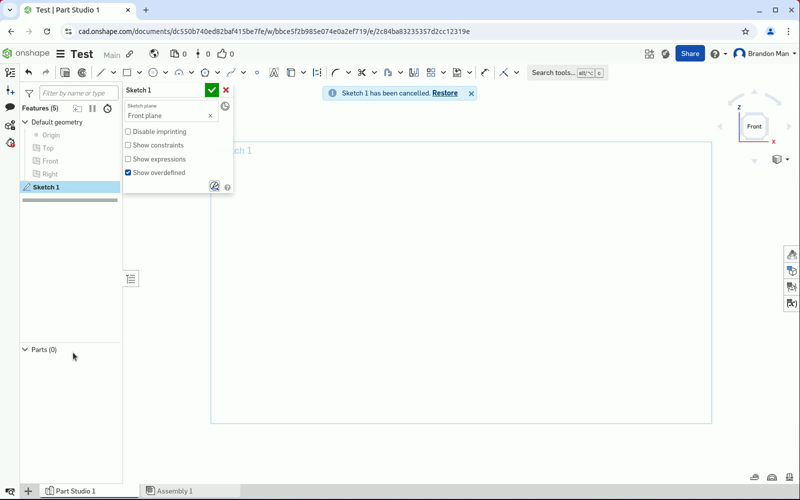
key(l)
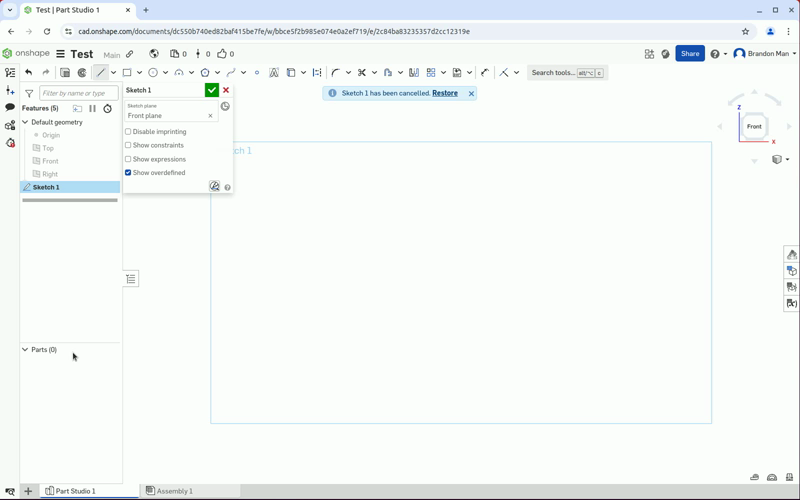
key_down(shift)
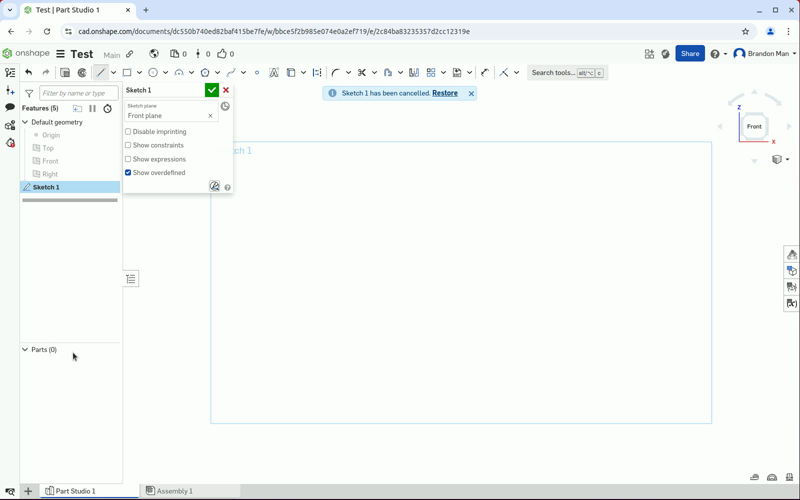
mouse_move(430, 305)
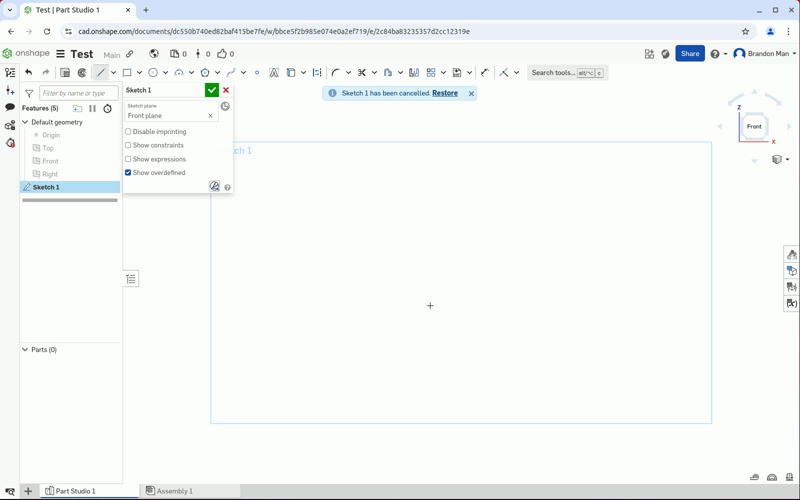
click(430, 305)
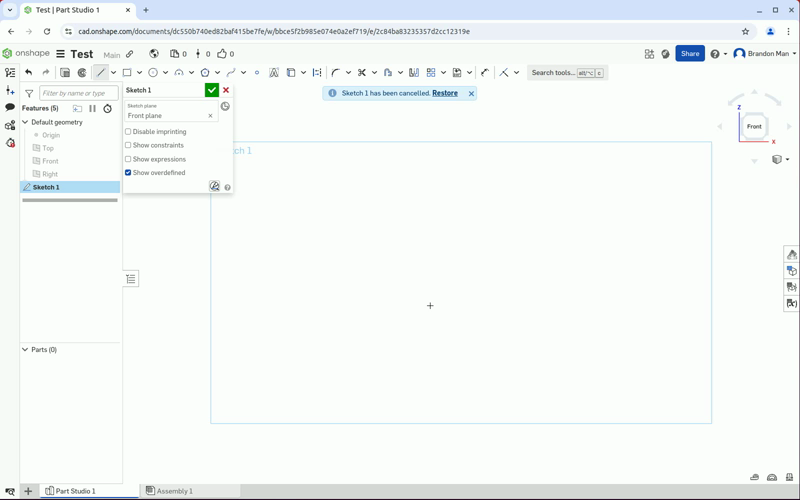
key_up(shift)
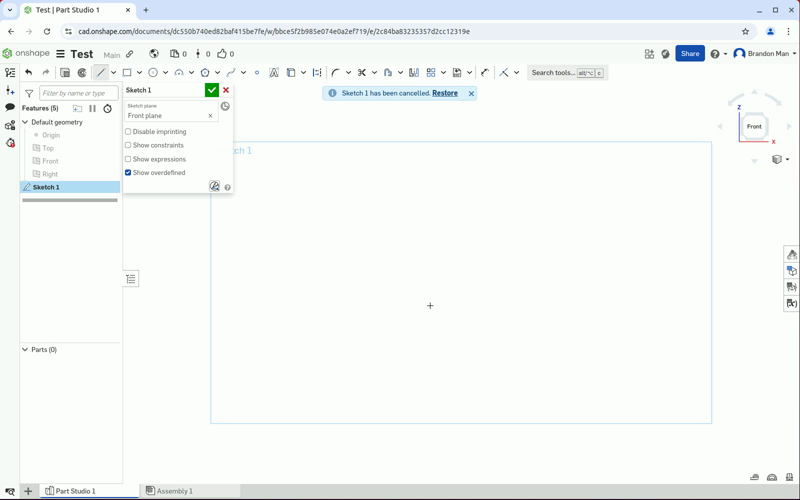
key_down(shift)
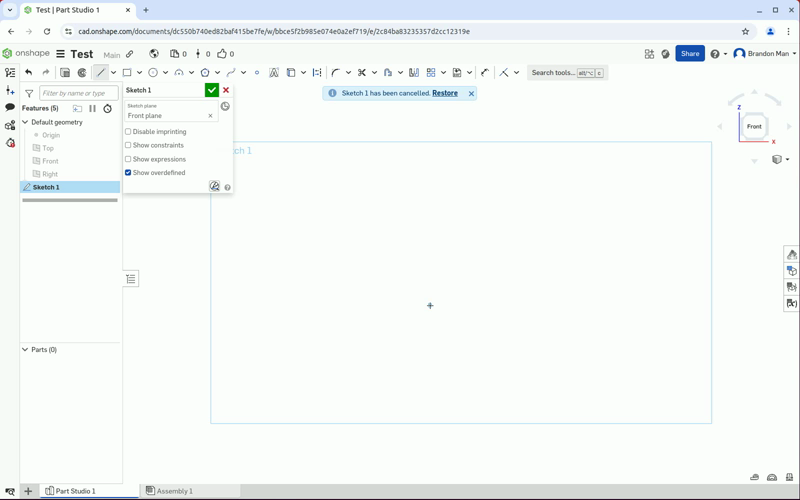
mouse_move(460, 305)
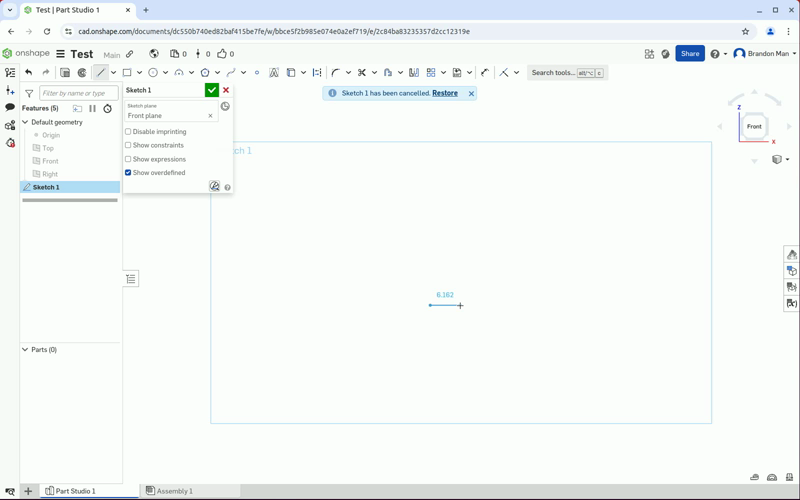
mouse_move(461, 305)
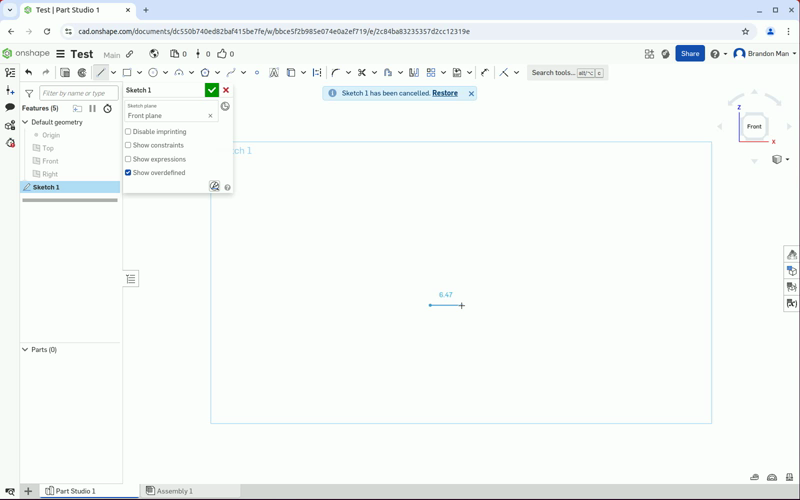
click(461, 305)
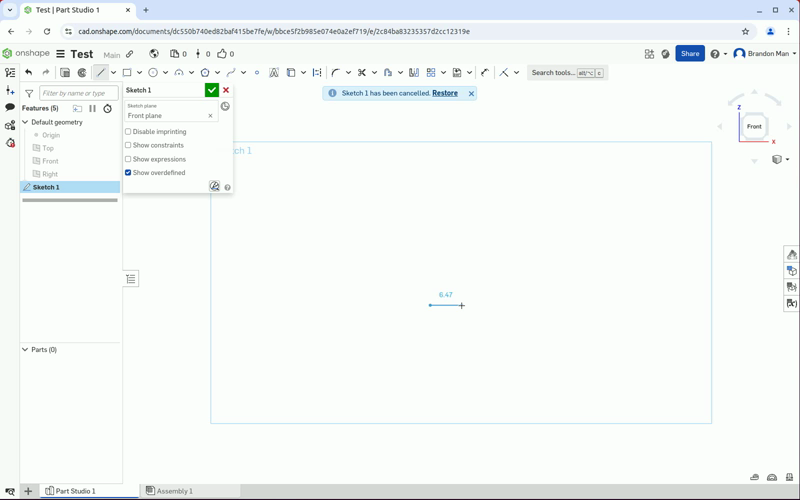
key_up(shift)
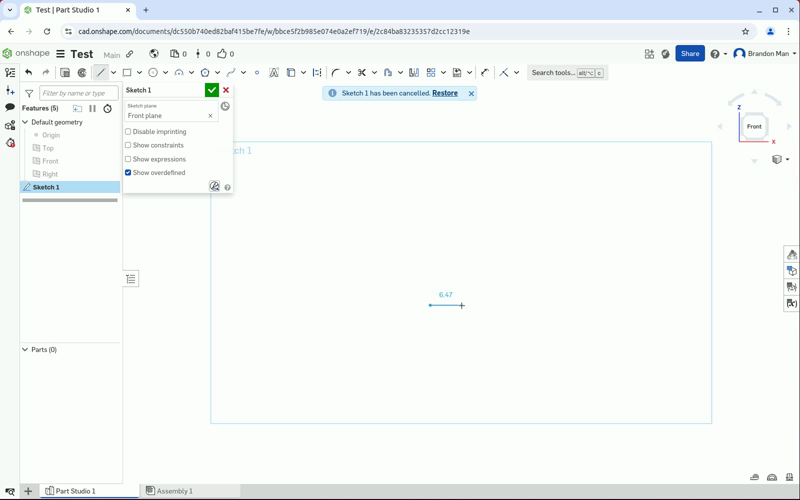
key_down(shift)
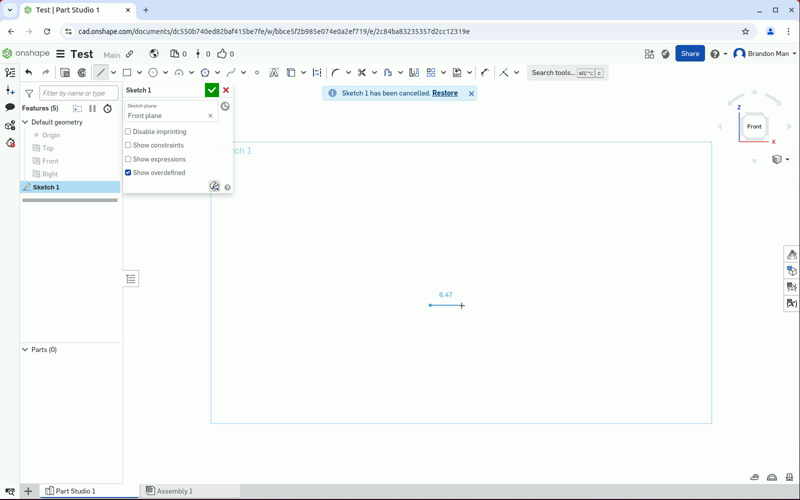
mouse_move(491, 305)
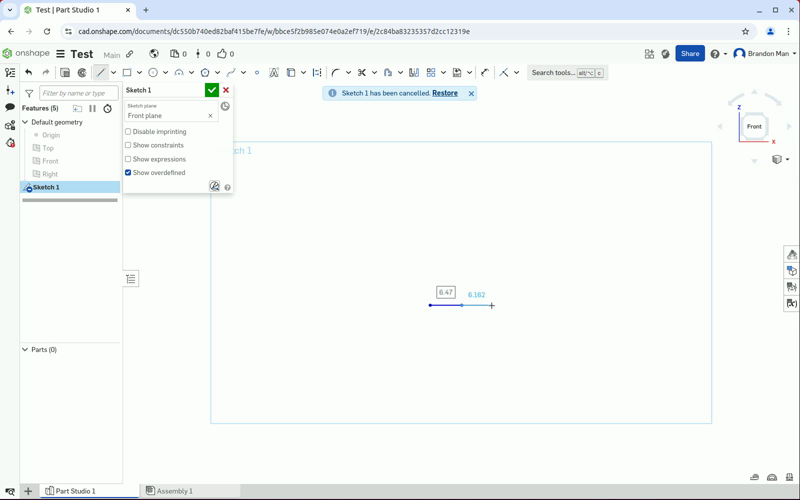
mouse_move(461, 275)
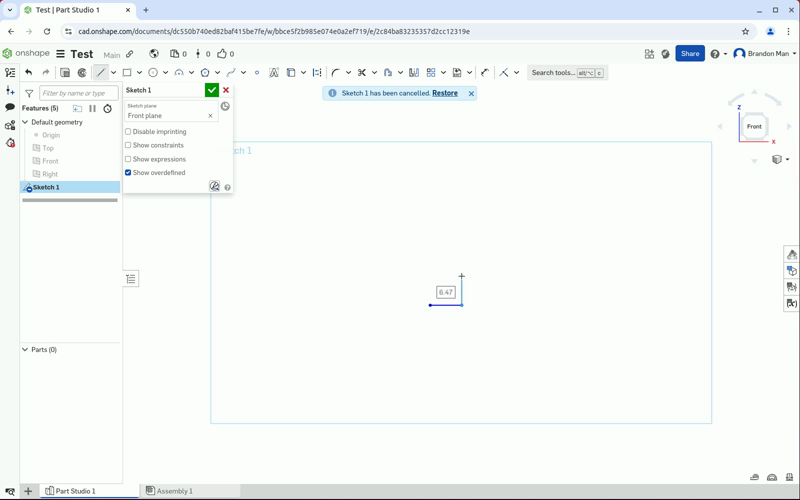
click(461, 275)
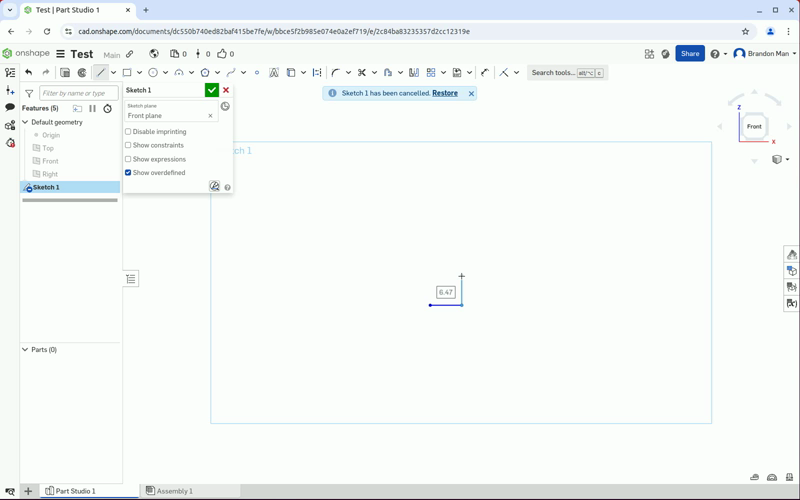
key_up(shift)
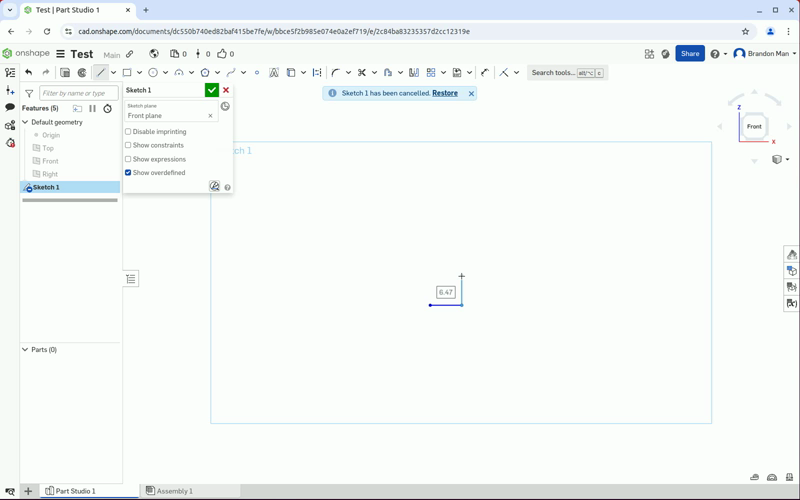
key_down(shift)
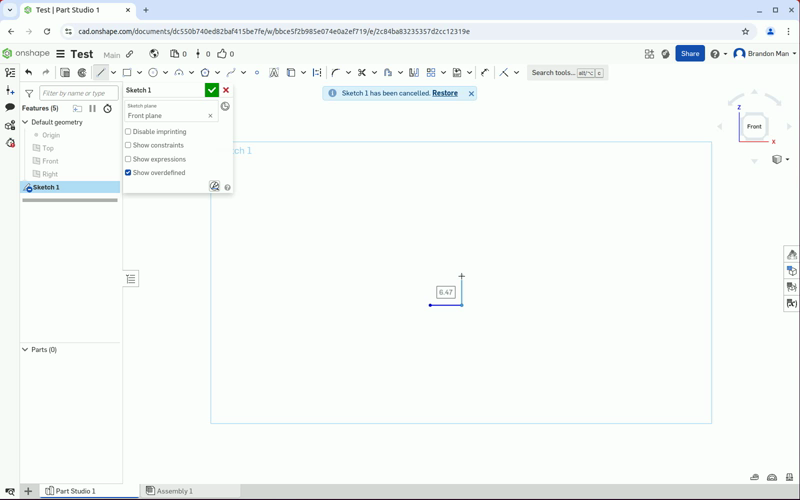
mouse_move(491, 275)
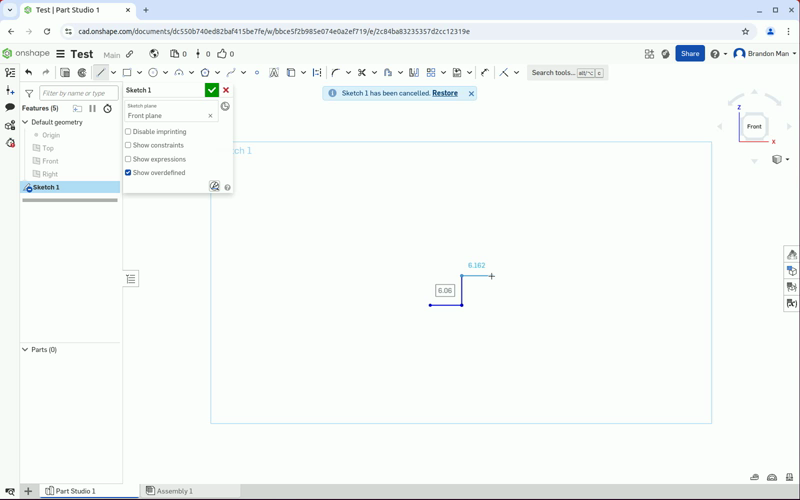
mouse_move(430, 275)
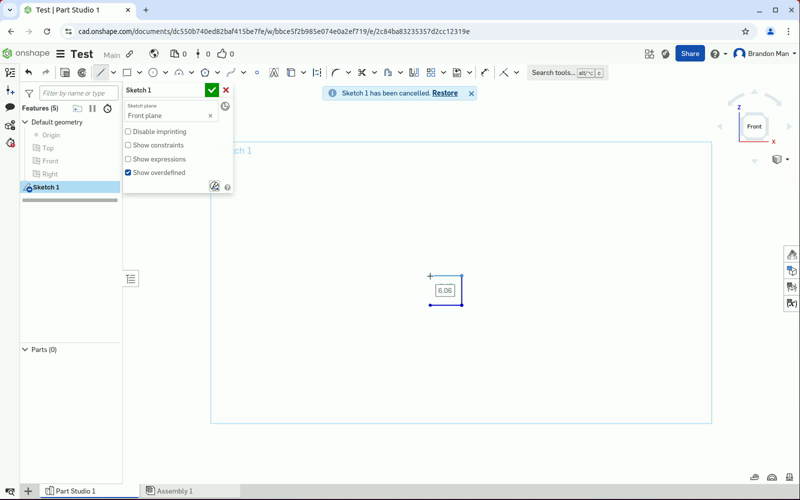
click(430, 275)
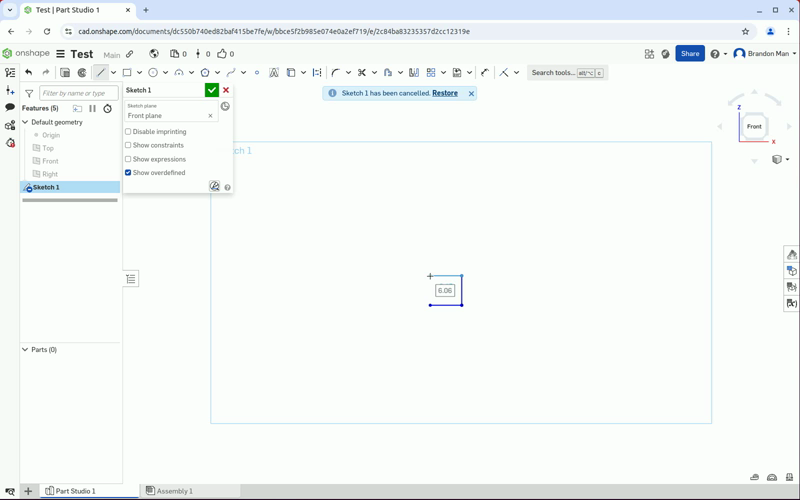
key_up(shift)
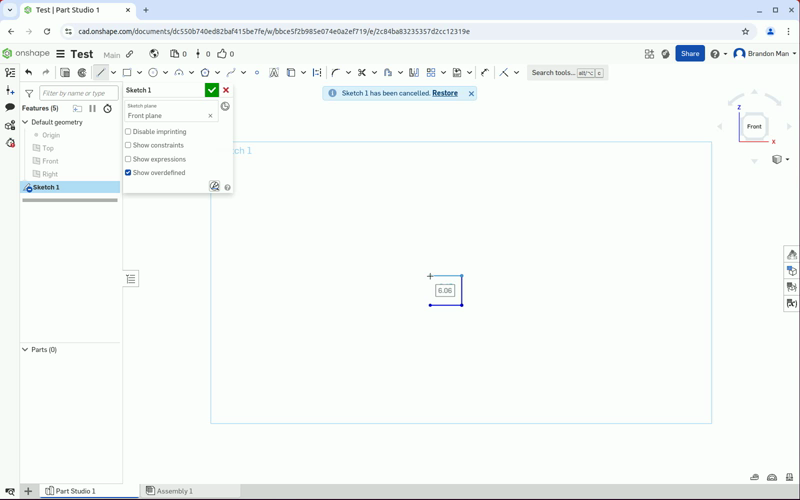
mouse_move(460, 275)
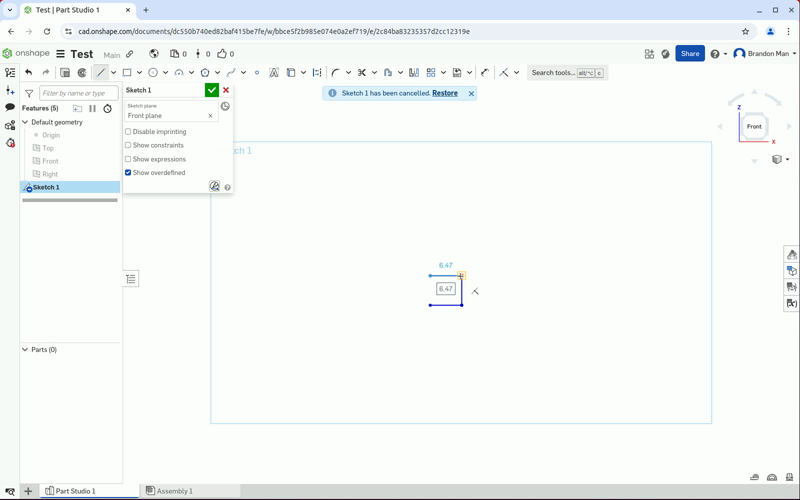
key_down(shift)
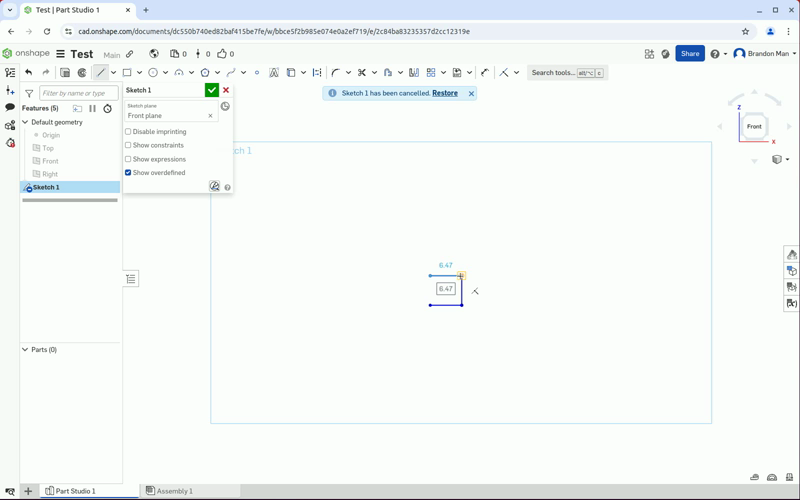
mouse_move(430, 305)
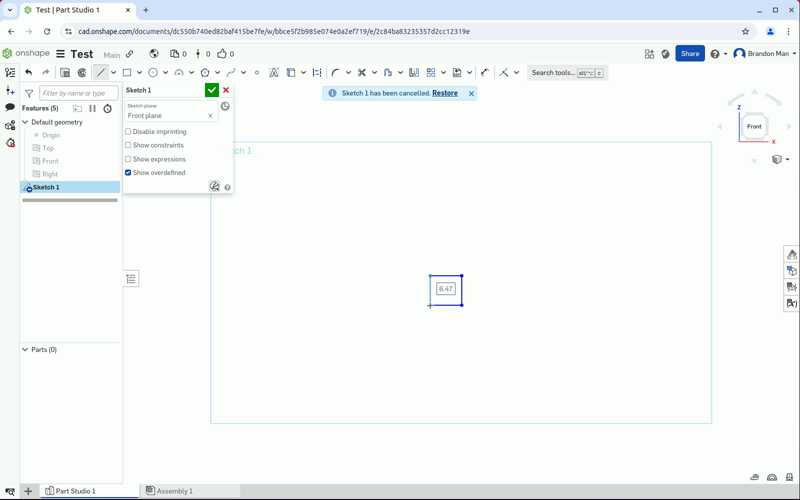
key_up(shift)
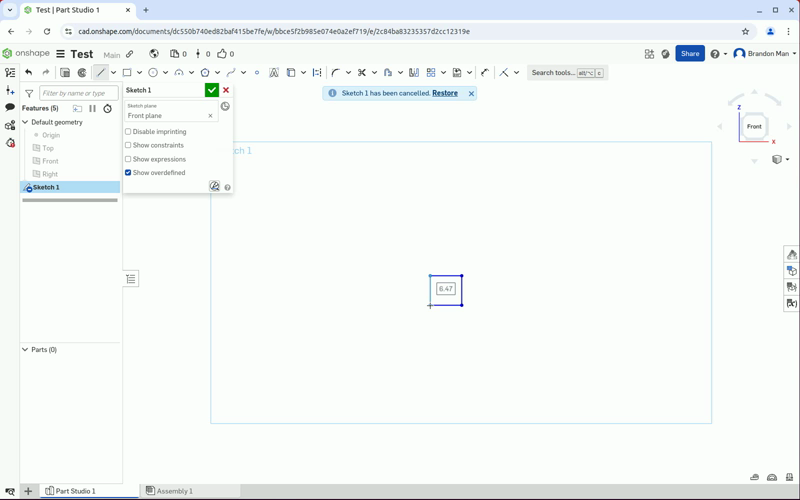
click(430, 305)
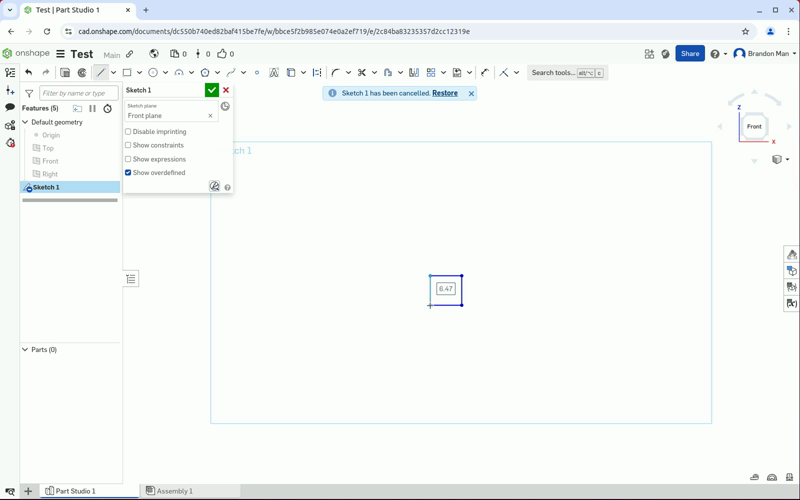
key(esc)
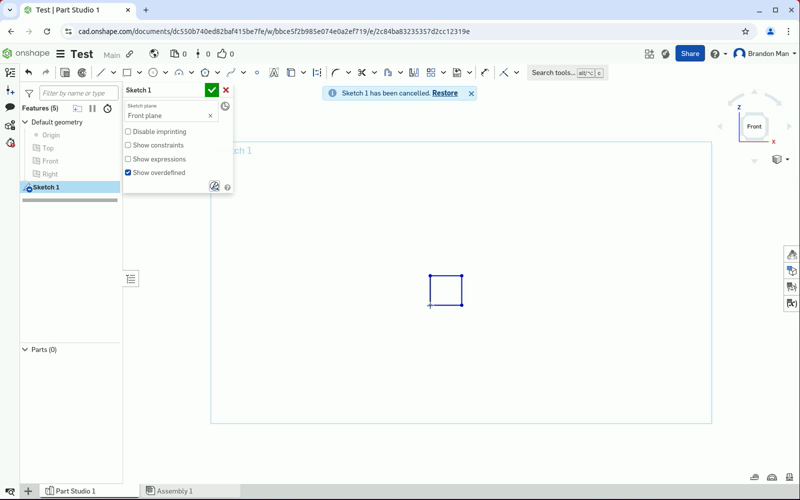
mouse_move(448, 290)
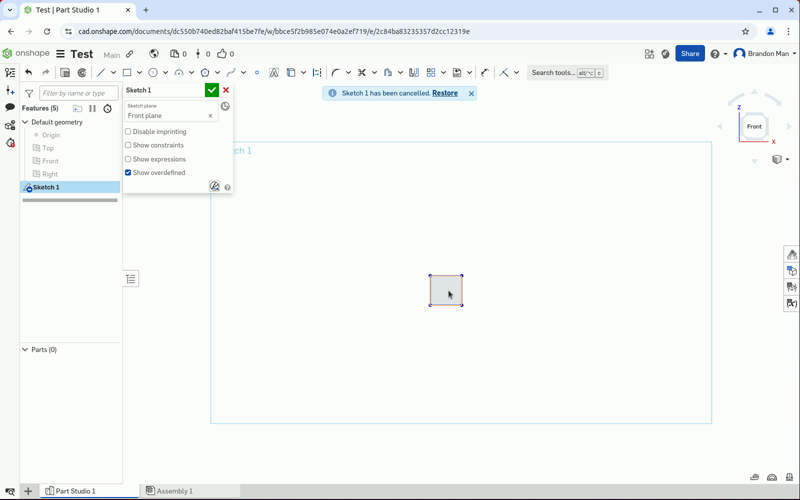
scroll(6)
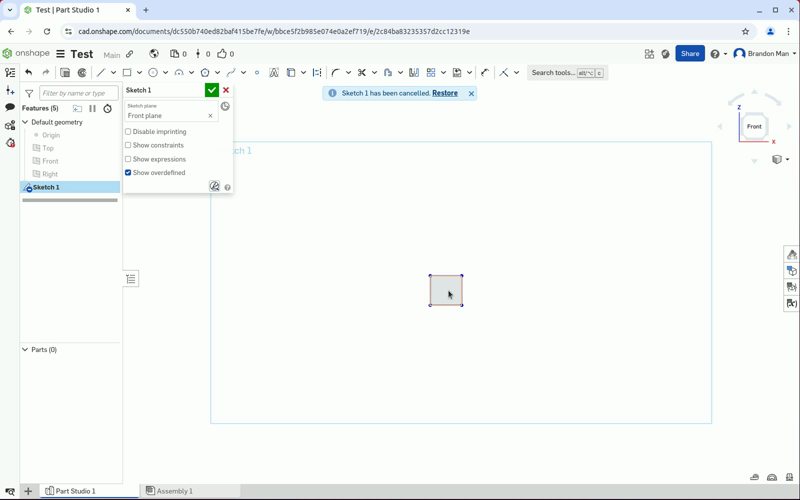
scroll(6)
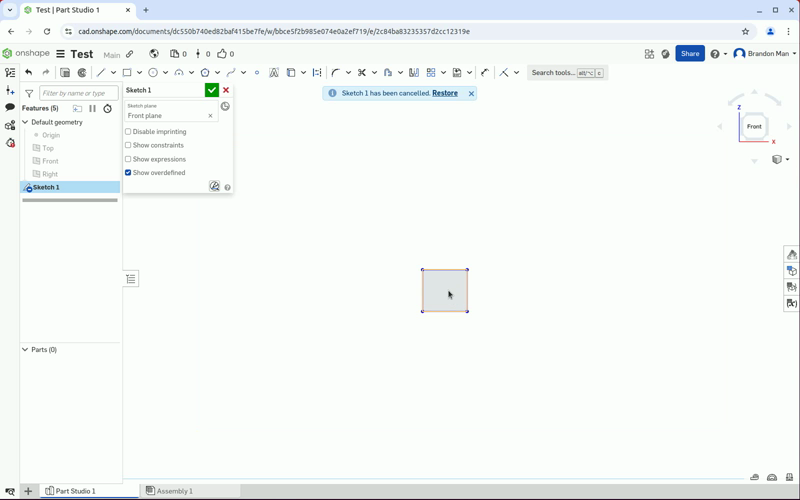
scroll(6)
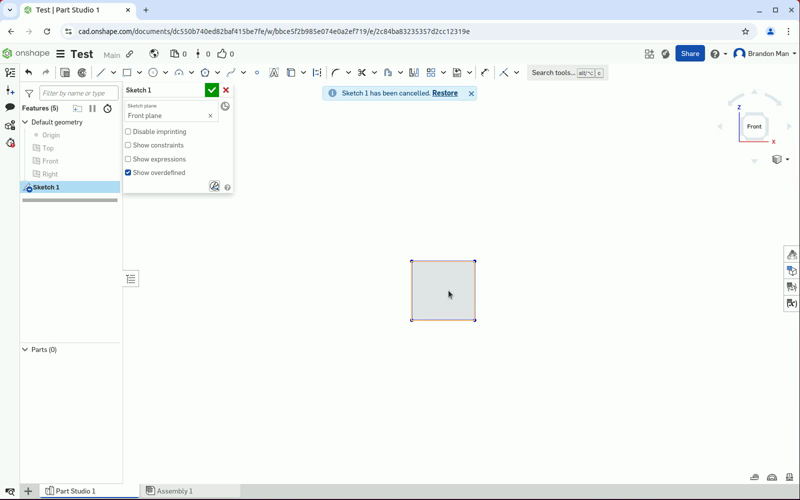
scroll(6)
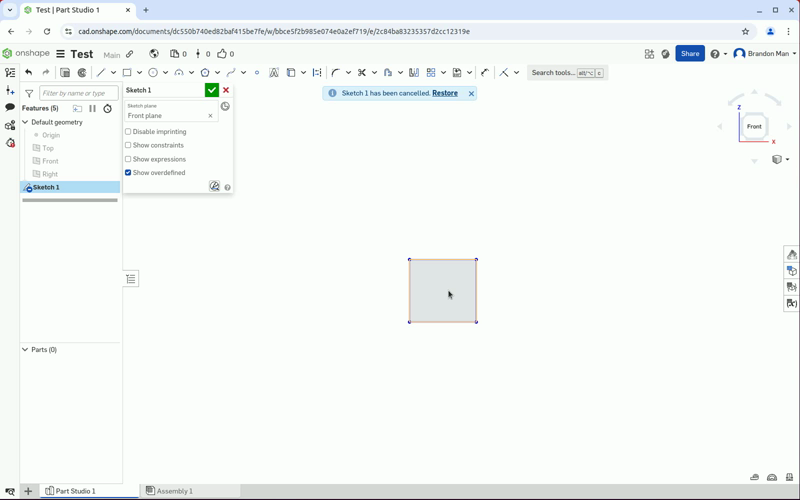
scroll(6)
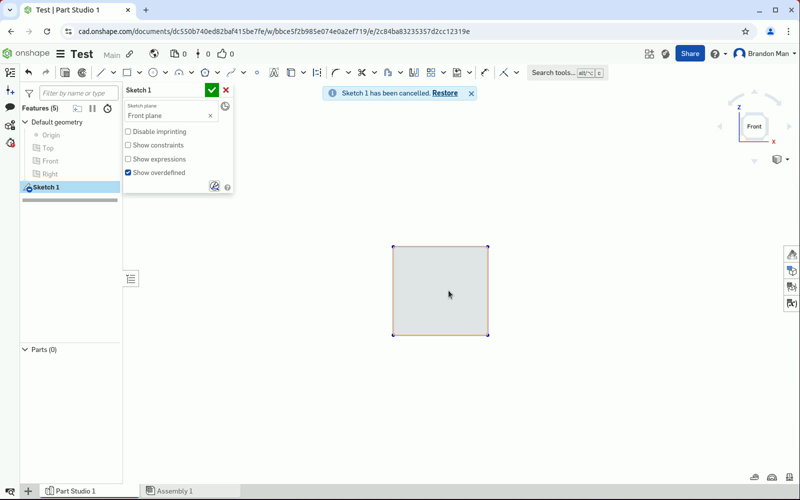
scroll(6)
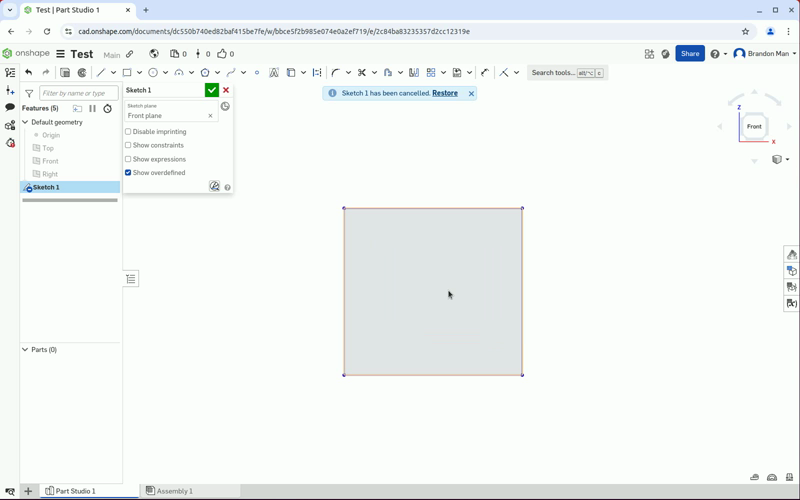
scroll(6)
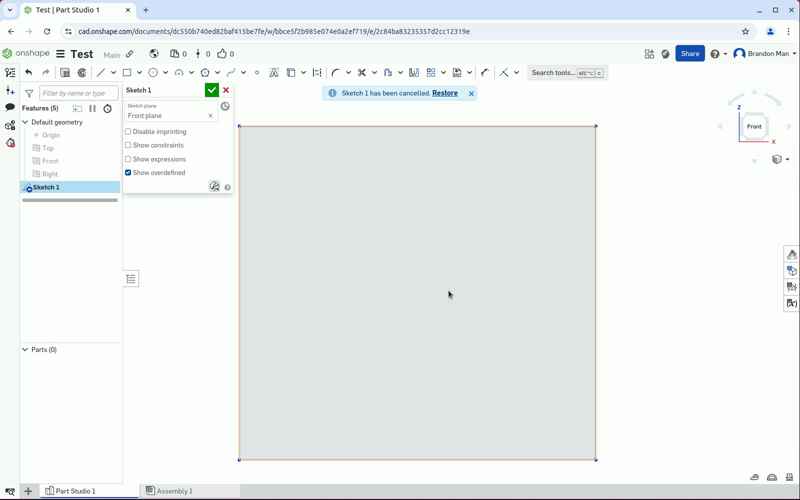
click(448, 290)
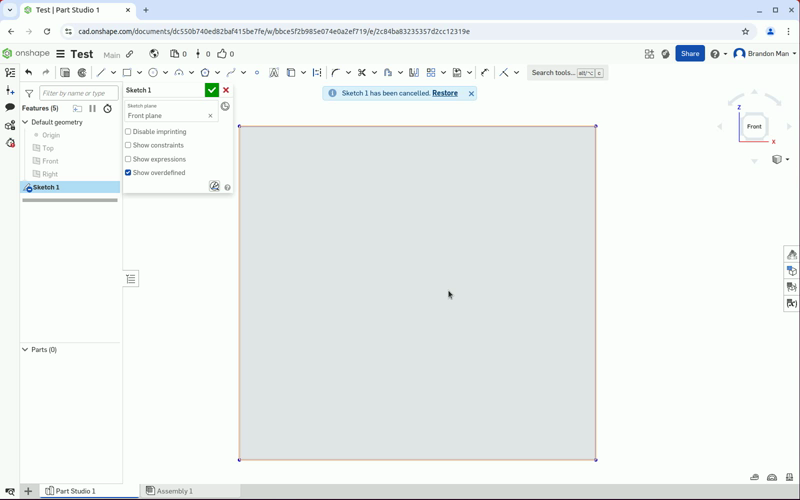
scroll(-6)
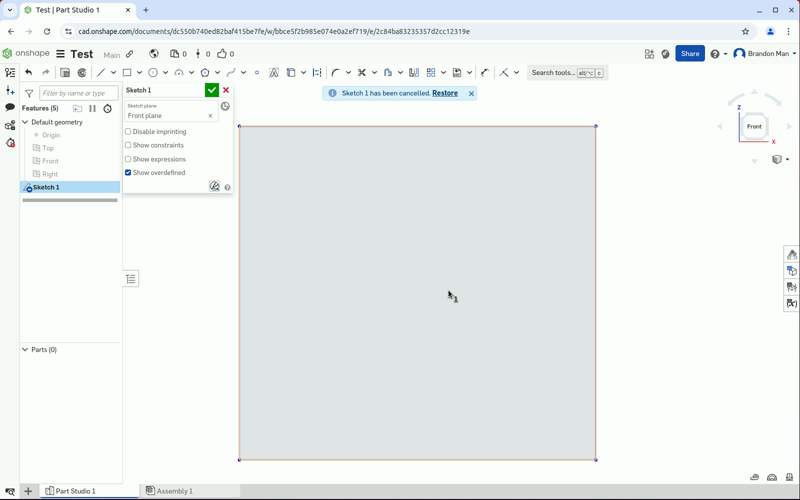
scroll(-6)
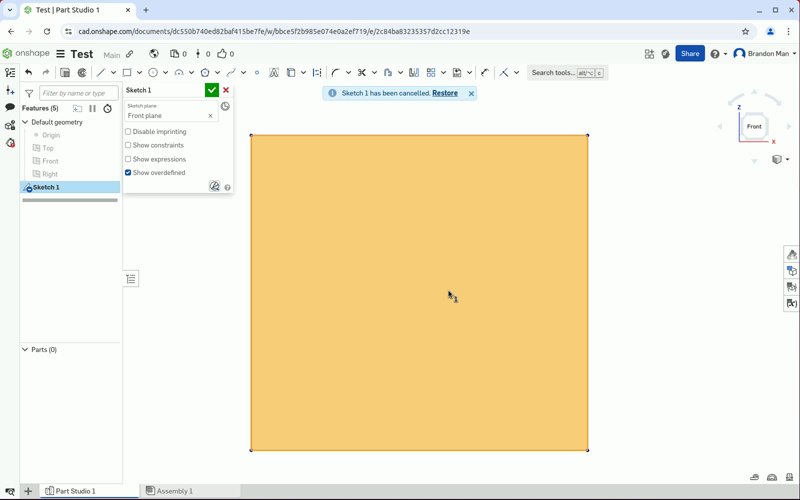
scroll(-6)
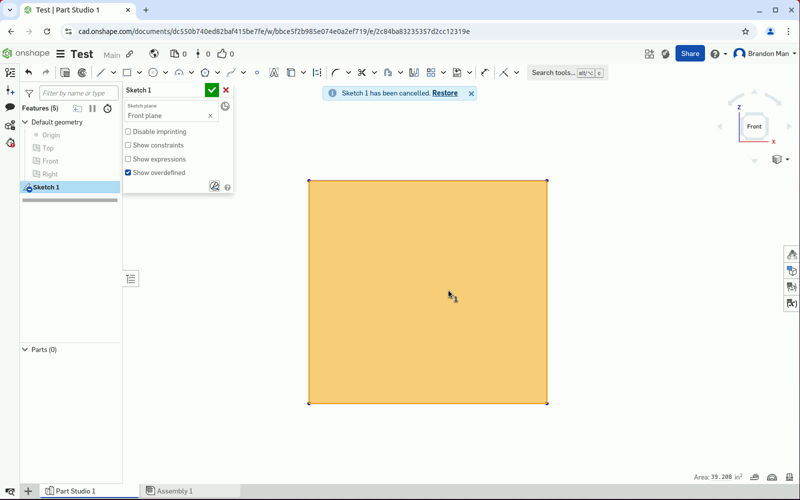
scroll(-6)
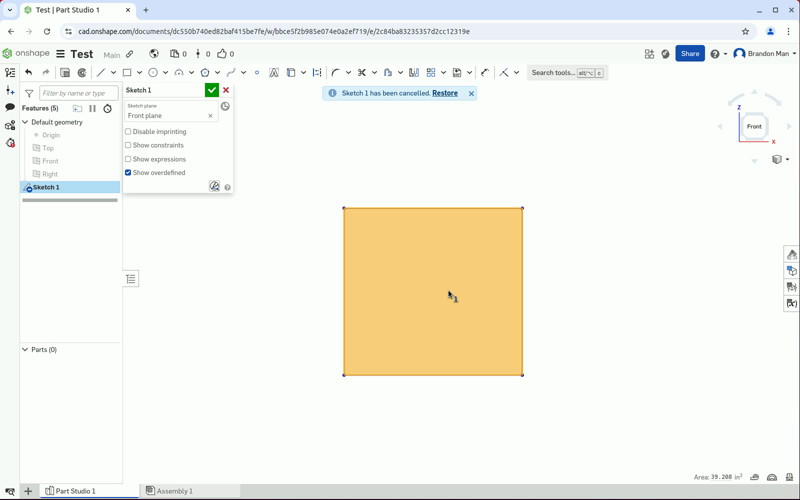
scroll(-6)
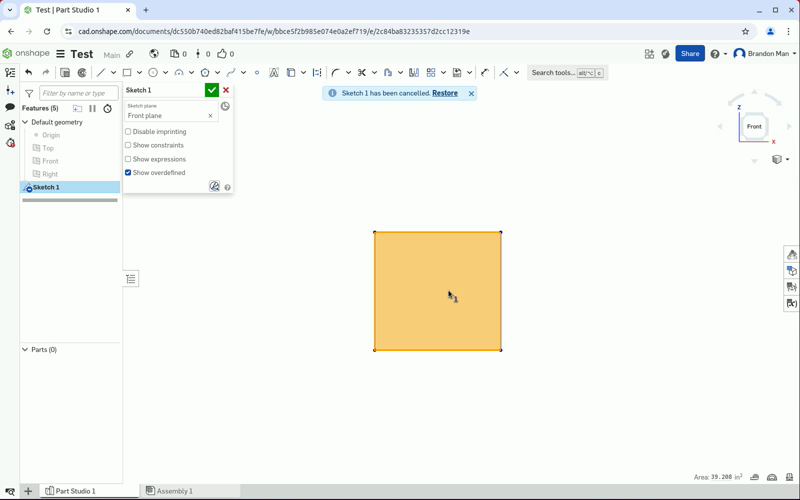
scroll(-6)
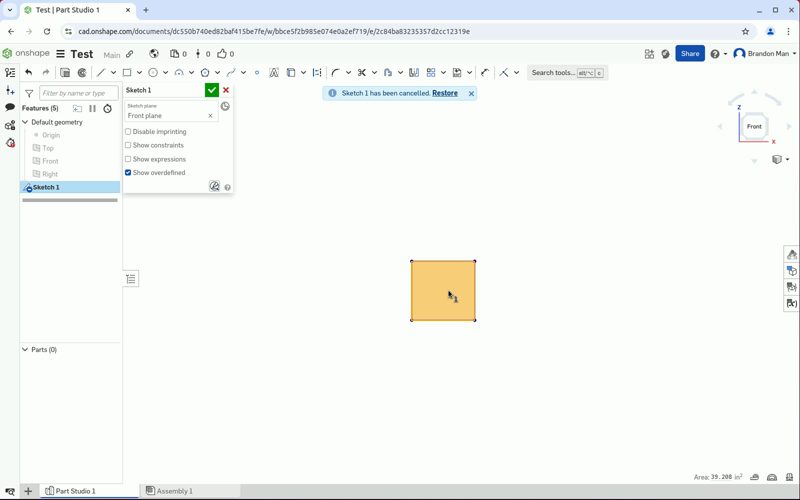
scroll(-6)
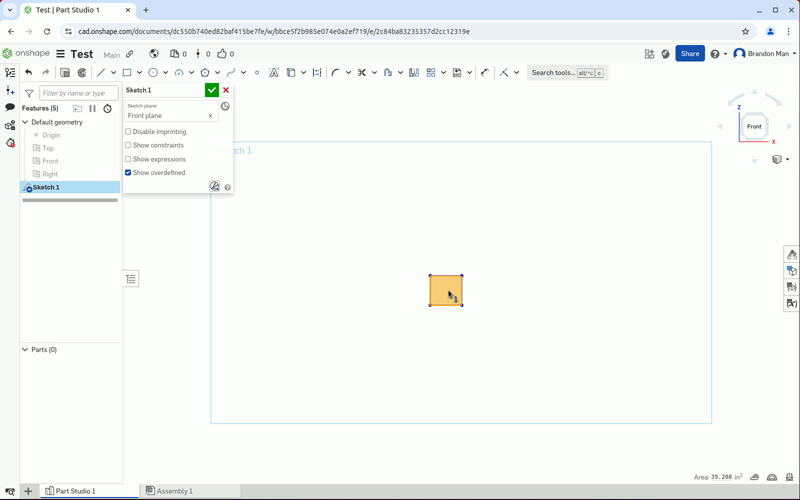
mouse_move(73, 352)
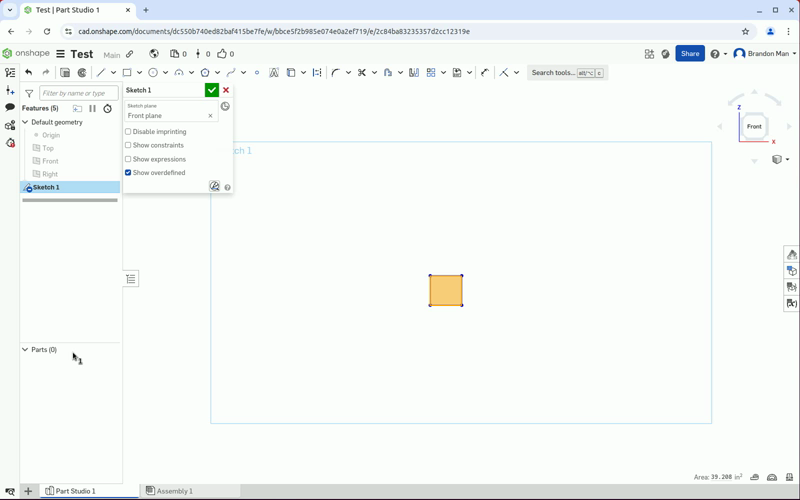
key(shift+y)
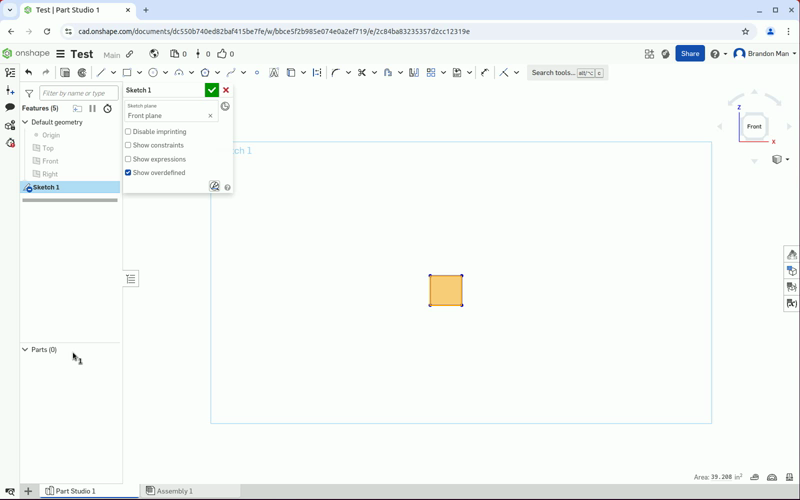
key(shift+e)
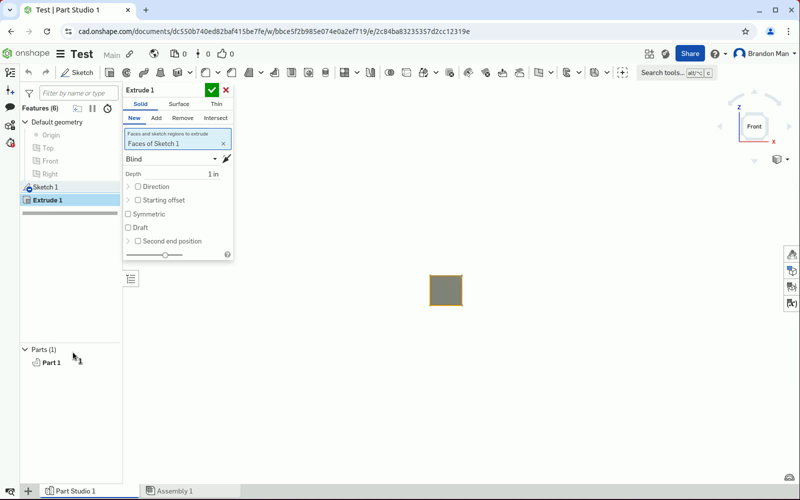
mouse_move(143, 106)
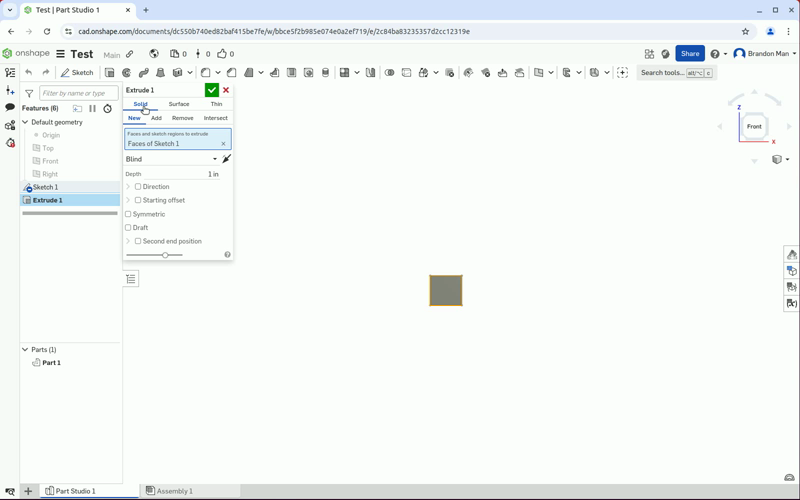
click(143, 106)
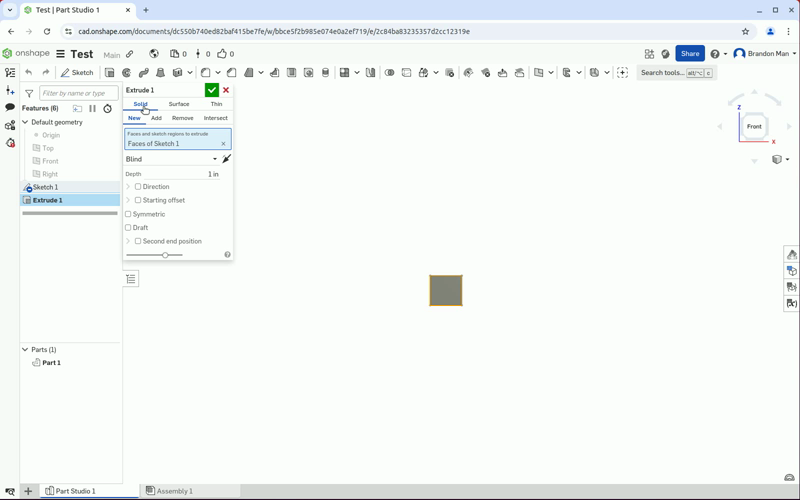
mouse_move(137, 120)
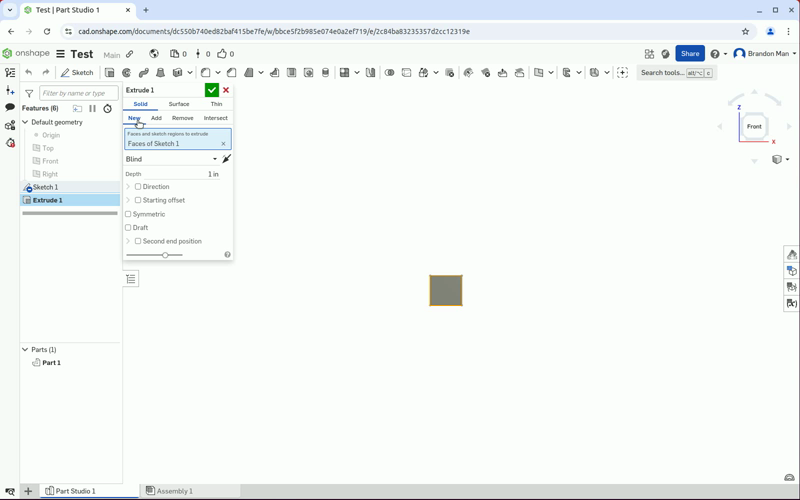
click(137, 120)
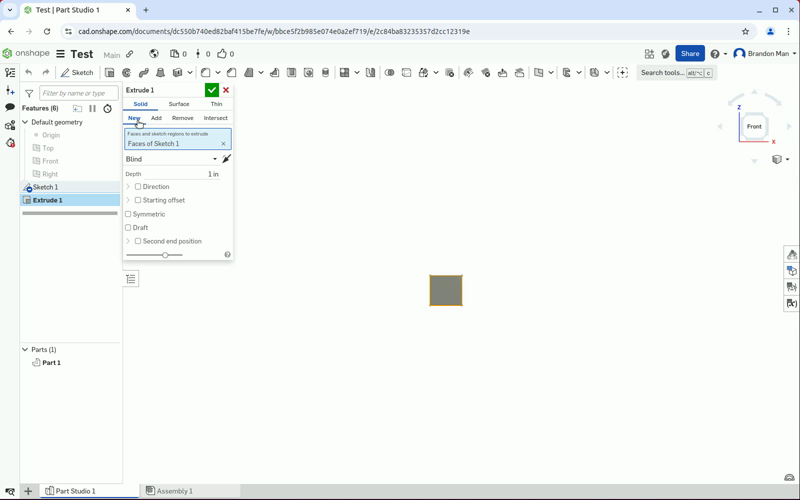
key(tab, 4)
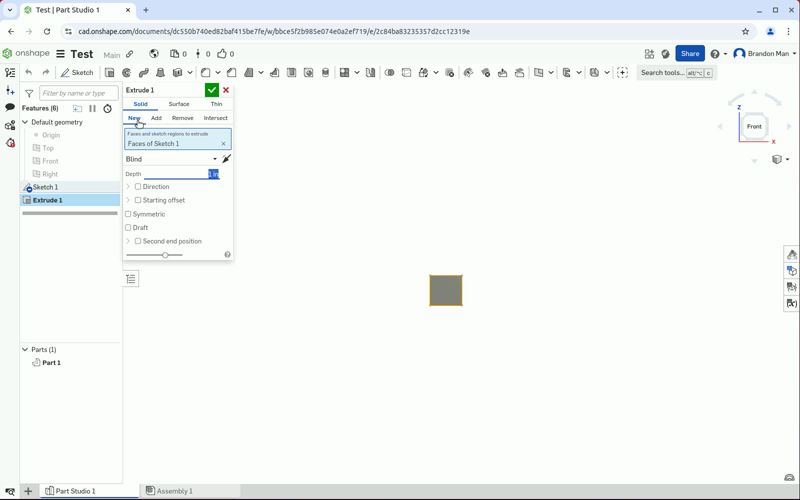
text(4.092)
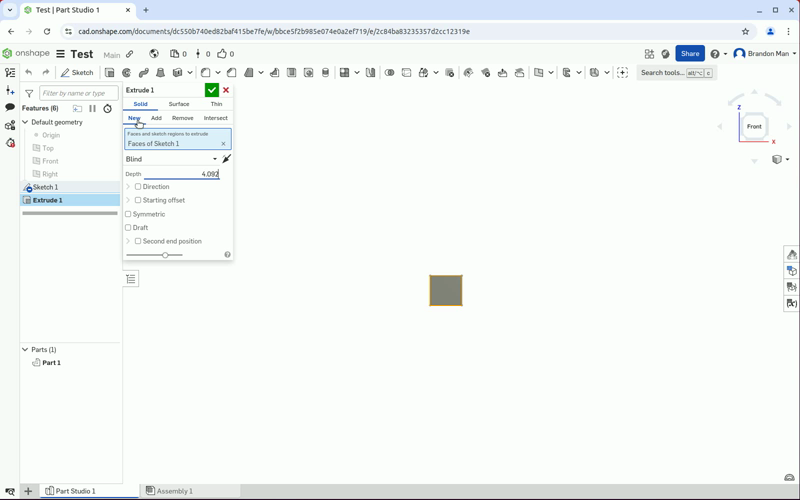
key(enter)
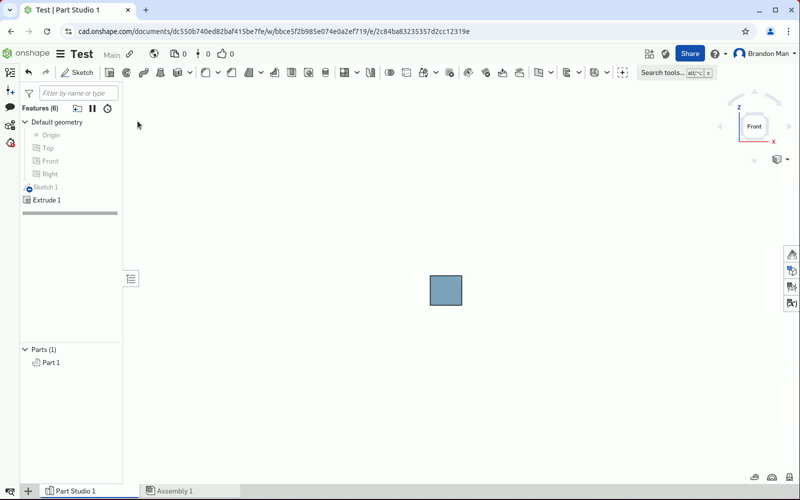
key(shift+h)
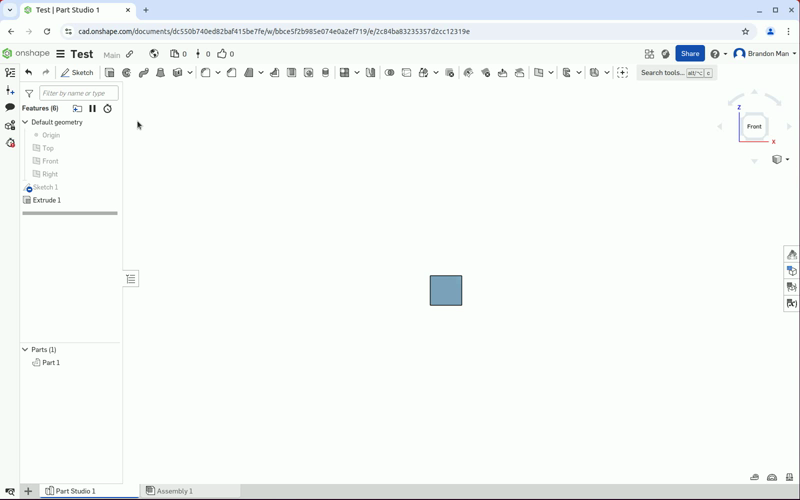
key(shift+h)
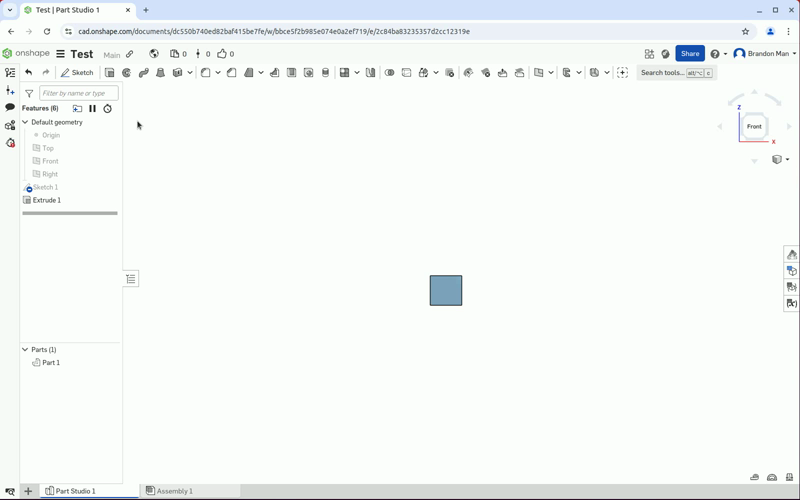
mouse_move(73, 189)
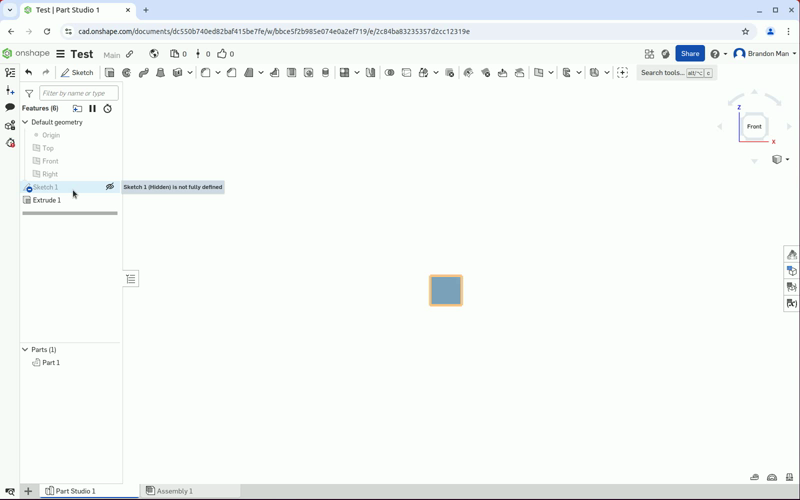
click(73, 189)
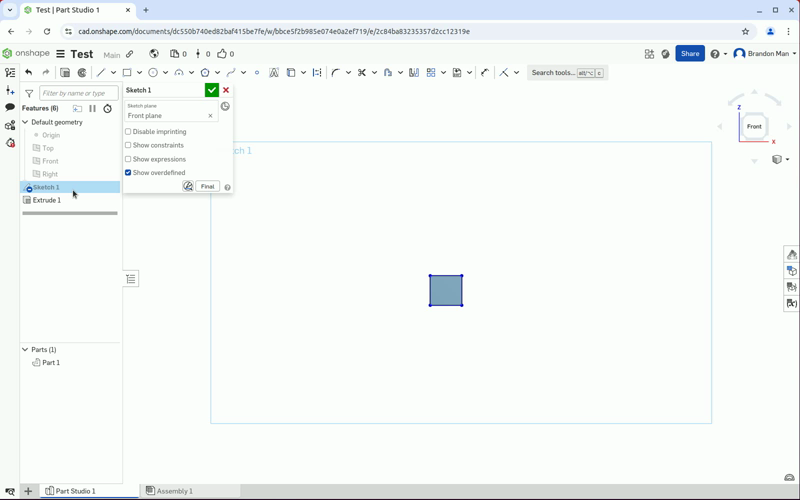
mouse_move(229, 92)
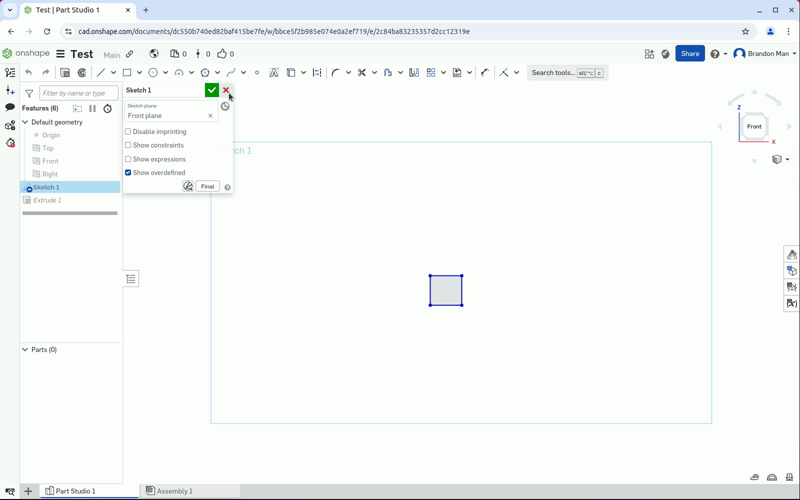
click(229, 92)
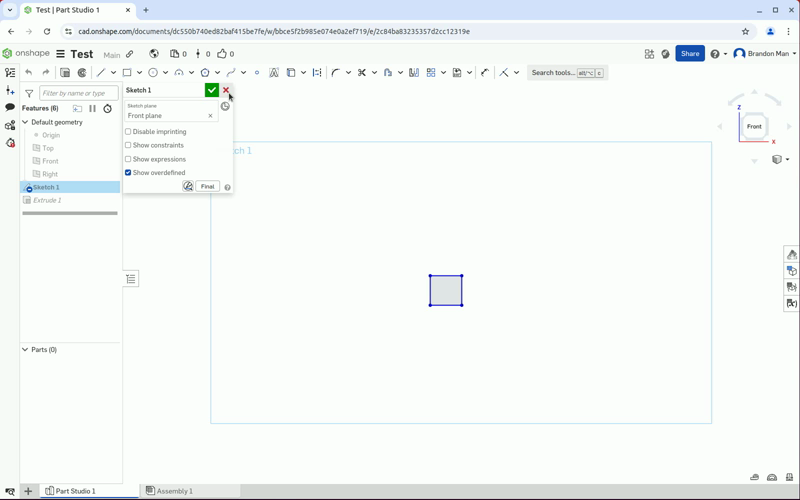
key(shift+s)
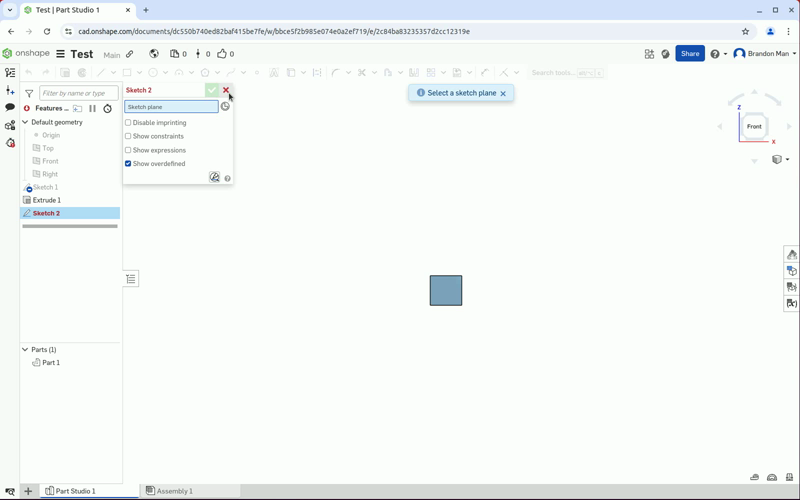
mouse_move(73, 163)
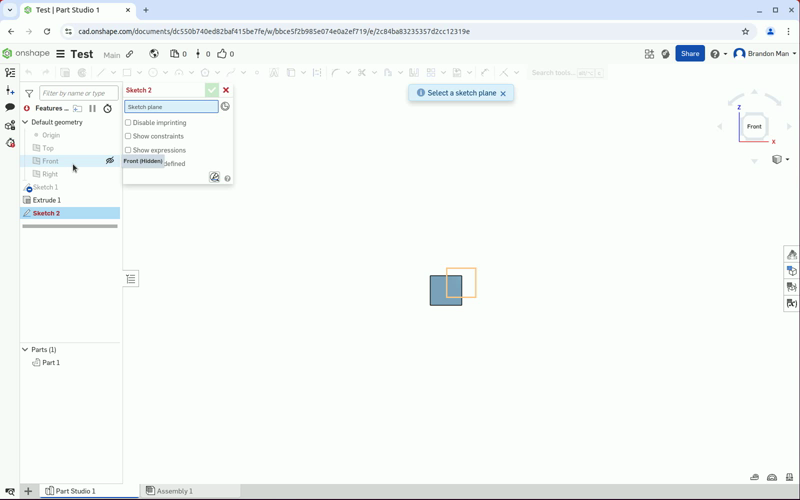
click(73, 163)
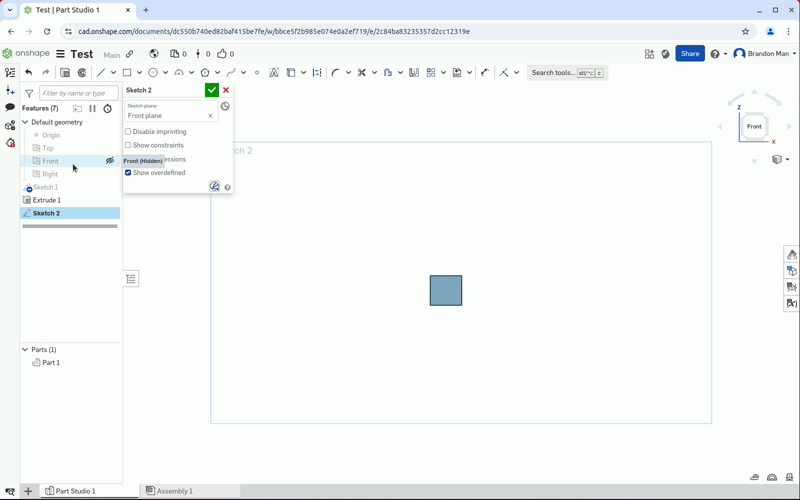
mouse_move(73, 352)
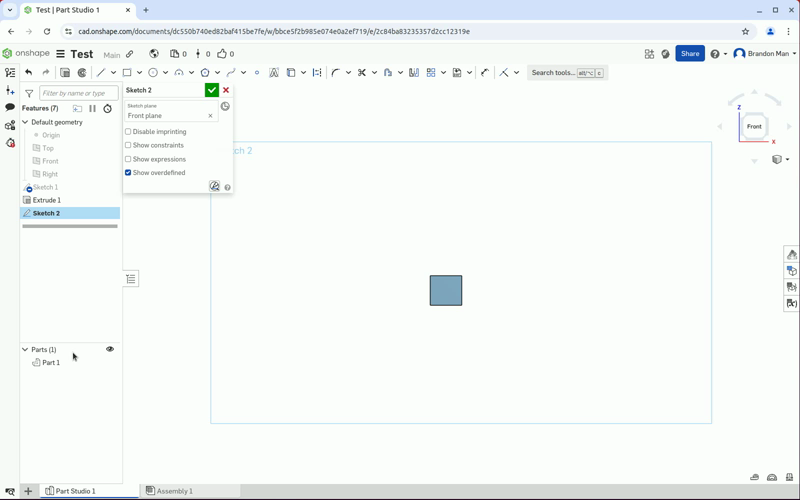
key(y)
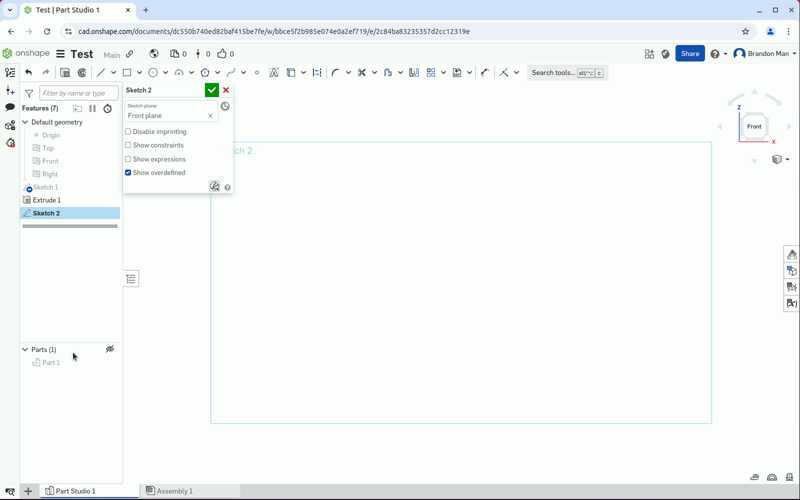
key(l)
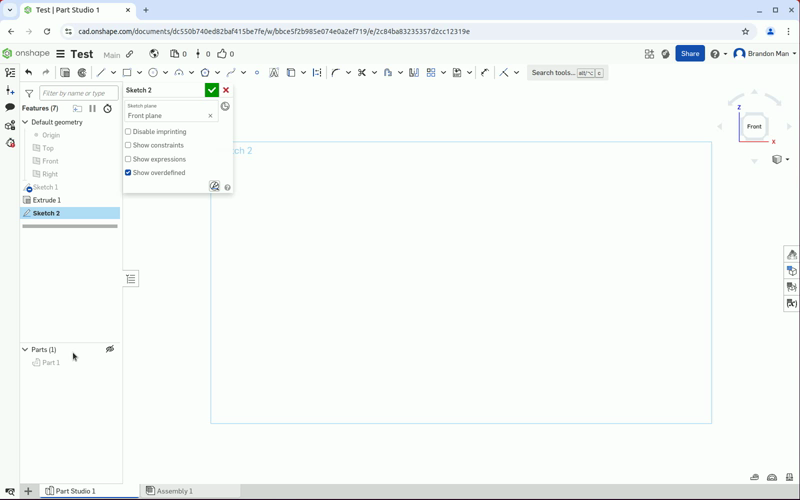
key_down(shift)
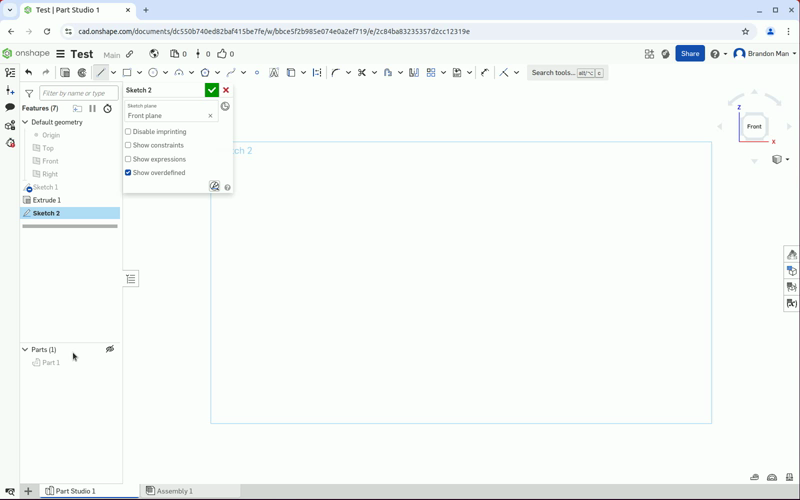
mouse_move(478, 275)
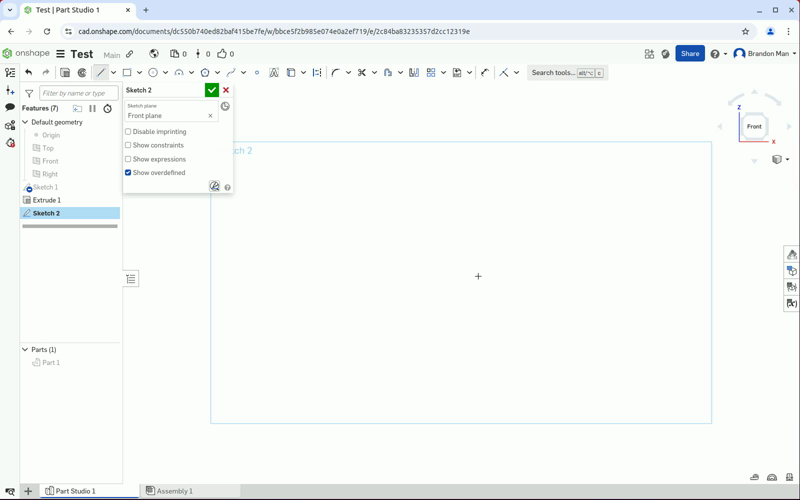
click(478, 275)
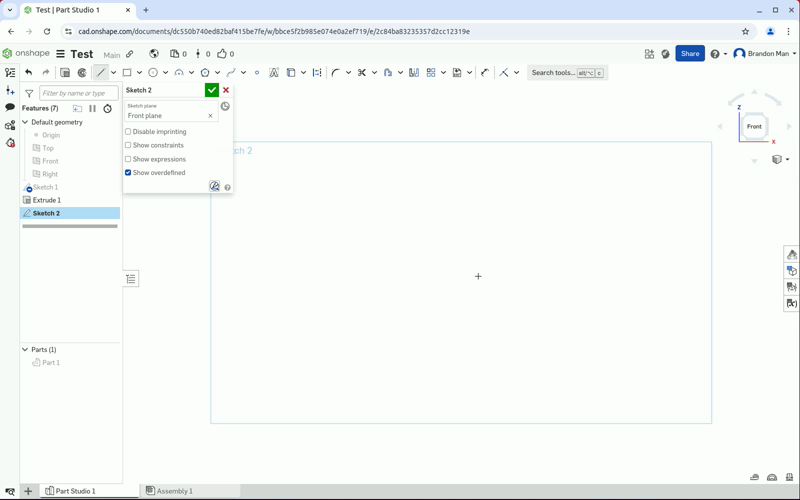
key_up(shift)
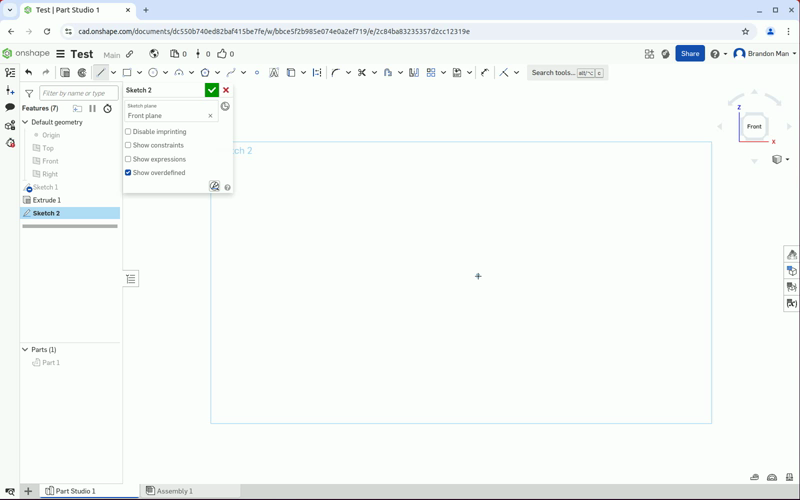
key_down(shift)
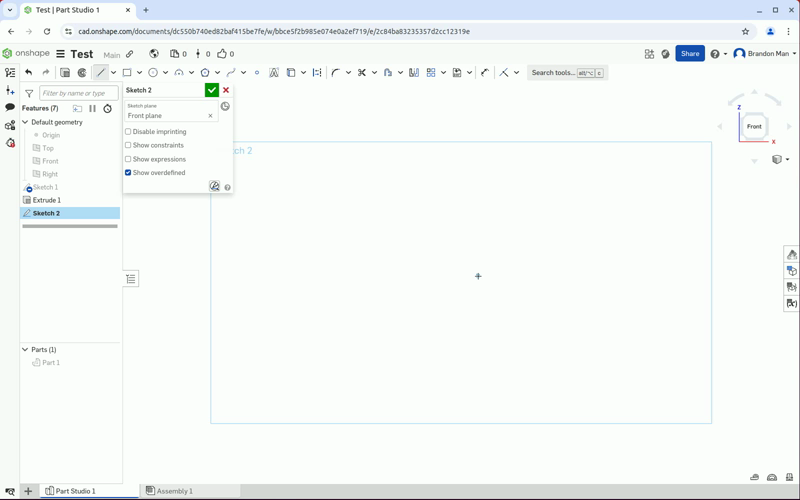
mouse_move(508, 275)
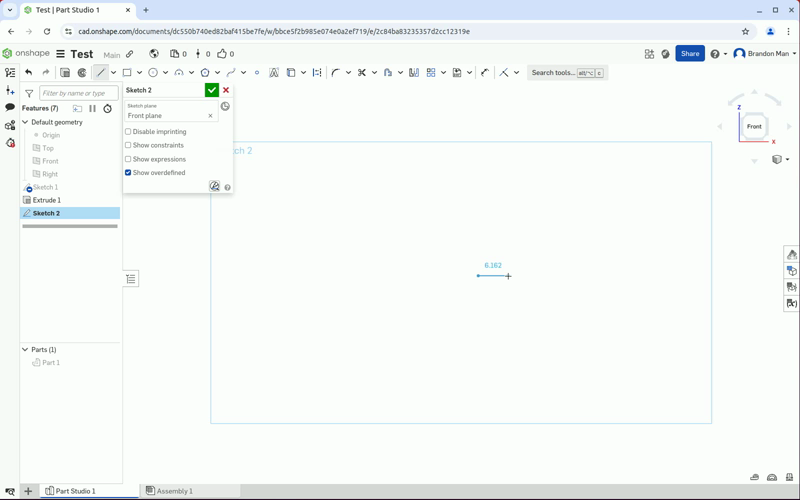
mouse_move(510, 275)
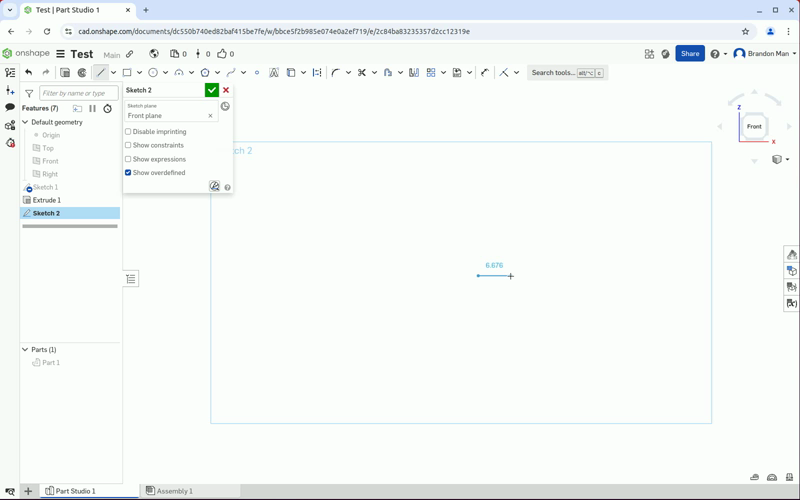
click(510, 275)
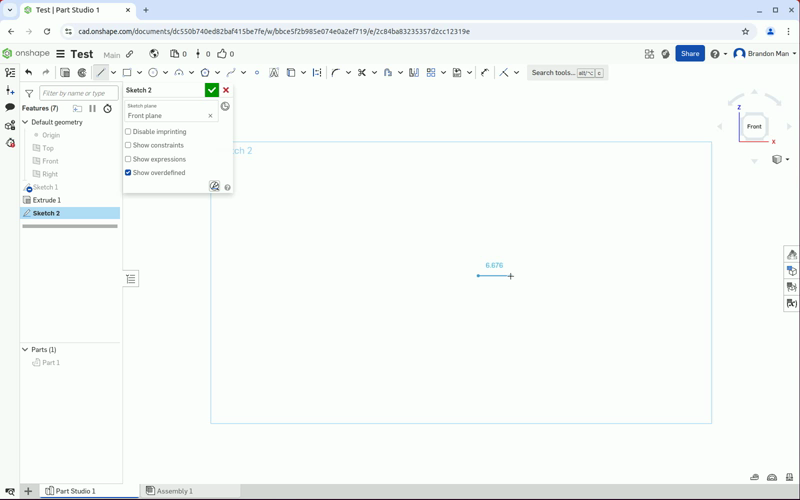
key_up(shift)
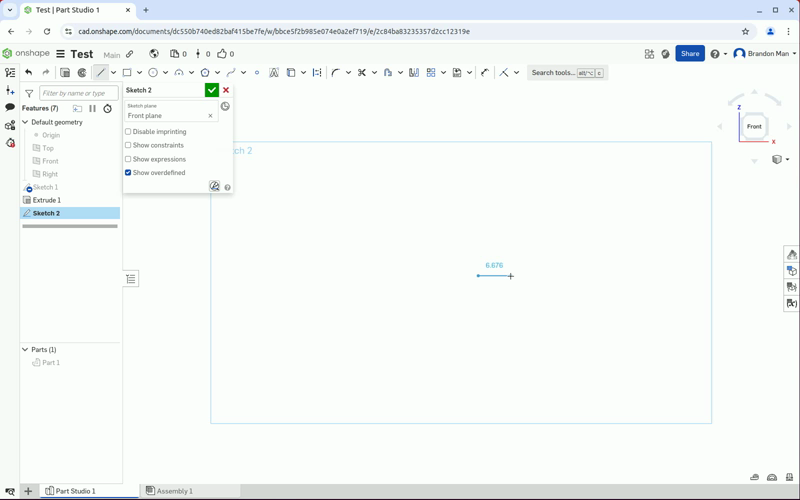
key_down(shift)
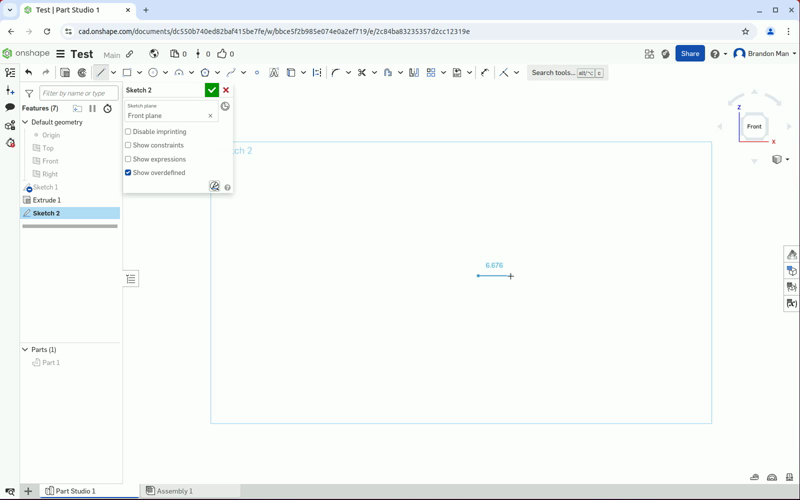
mouse_move(510, 170)
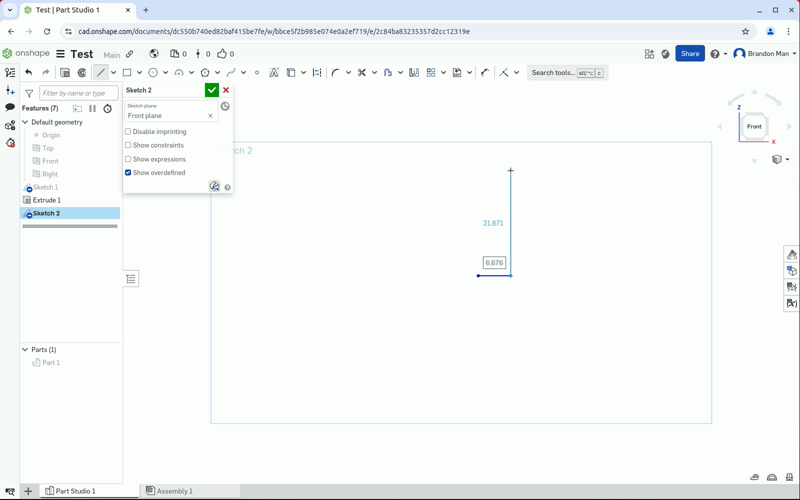
click(510, 170)
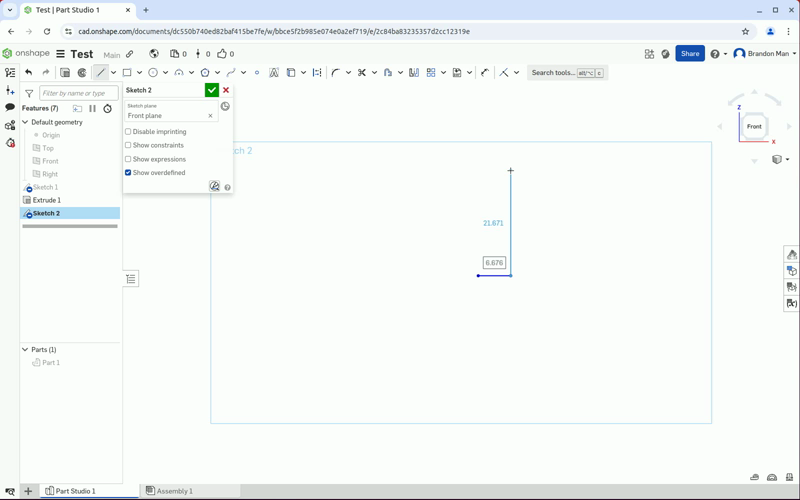
key_up(shift)
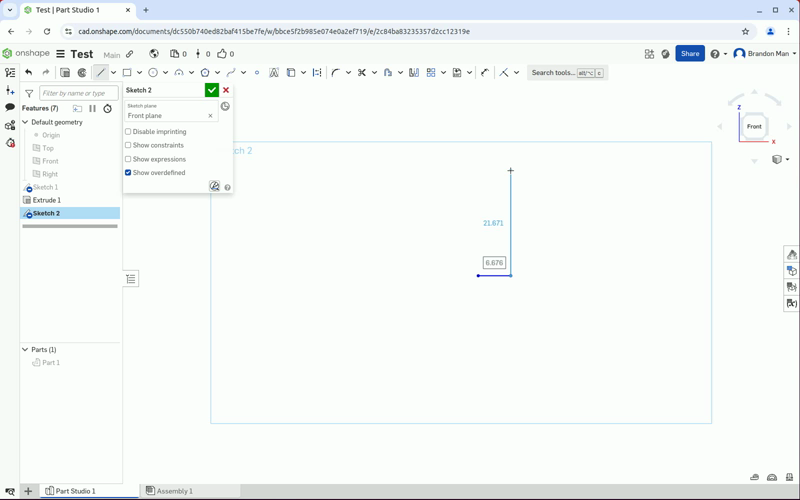
key_down(shift)
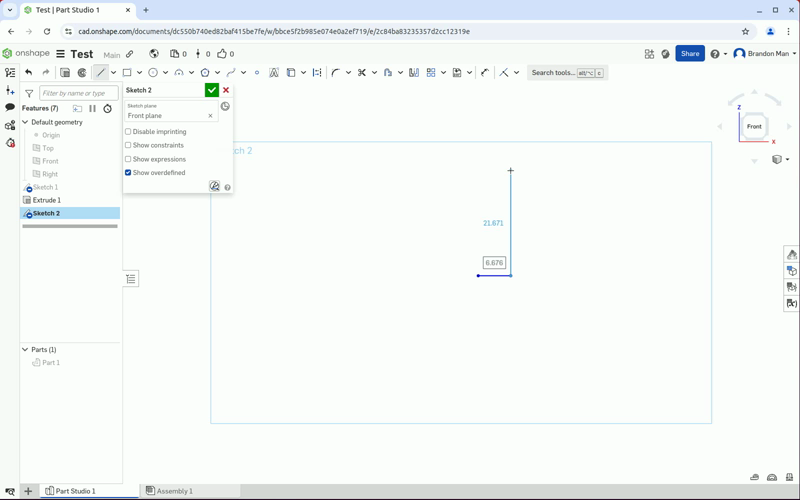
mouse_move(540, 170)
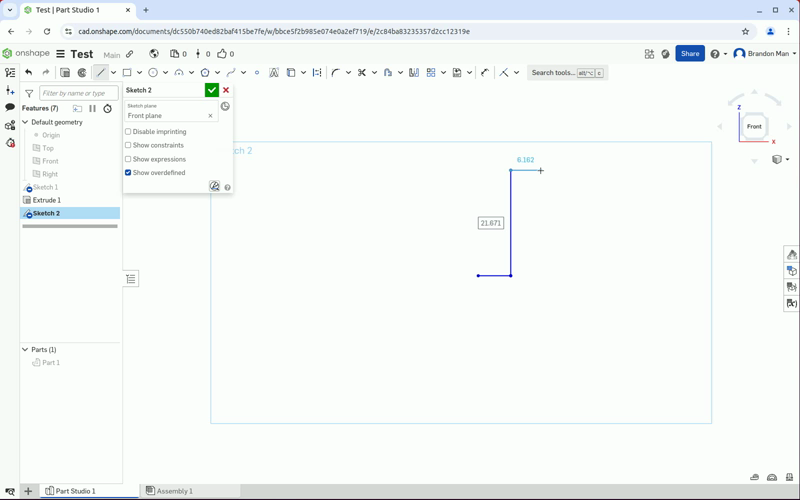
mouse_move(478, 170)
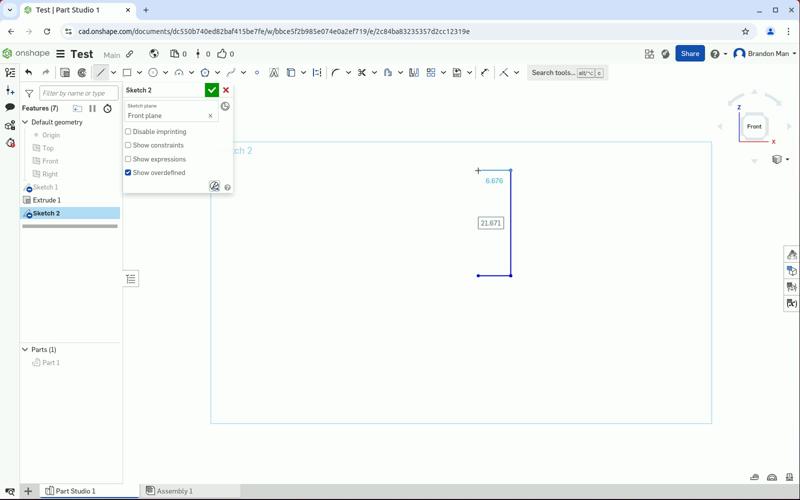
click(478, 170)
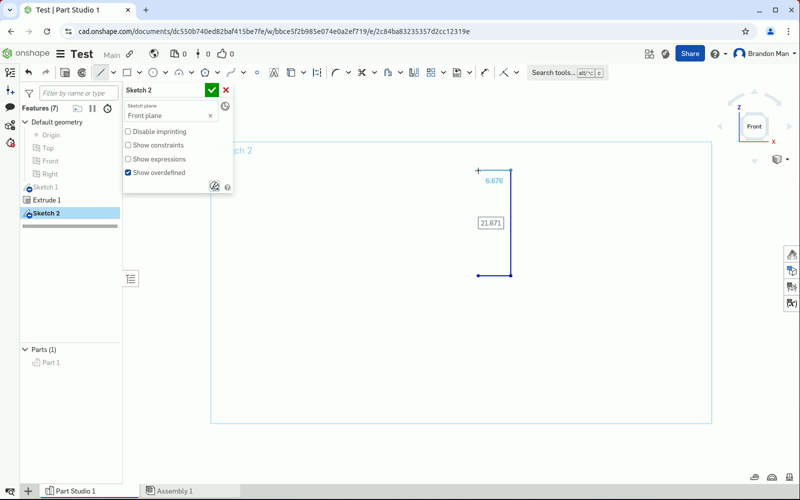
key_up(shift)
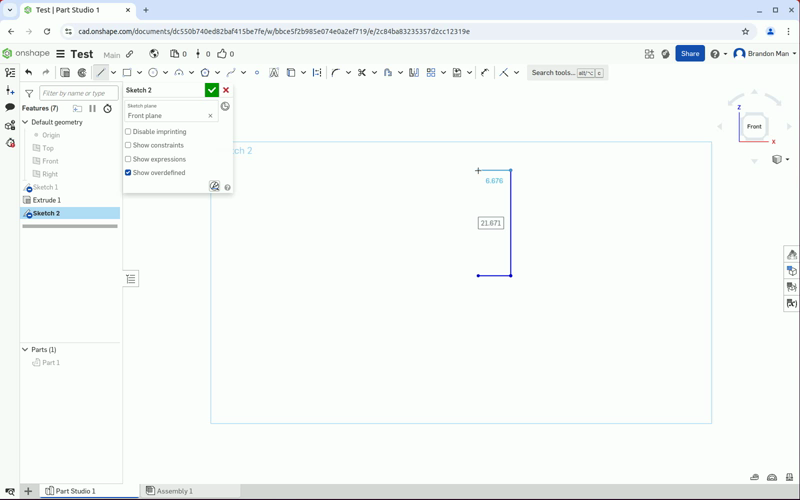
key_down(shift)
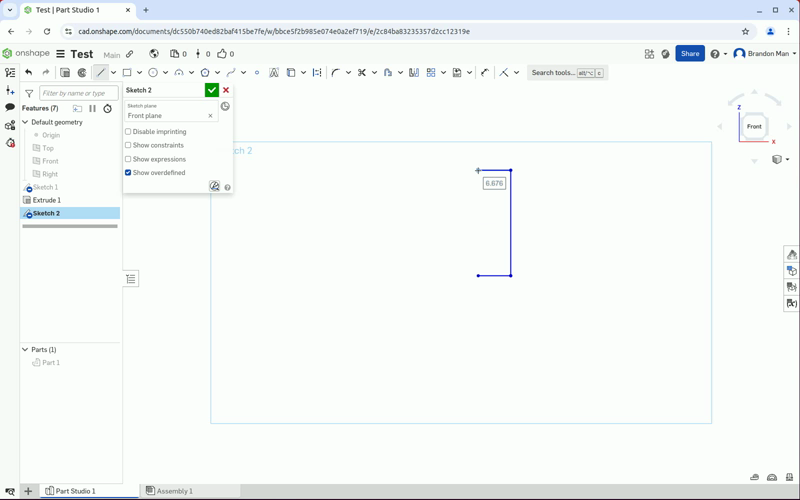
mouse_move(478, 275)
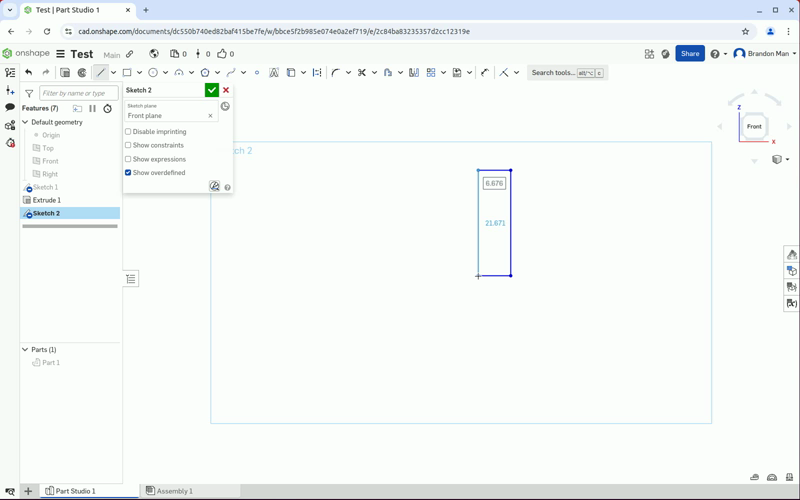
key_up(shift)
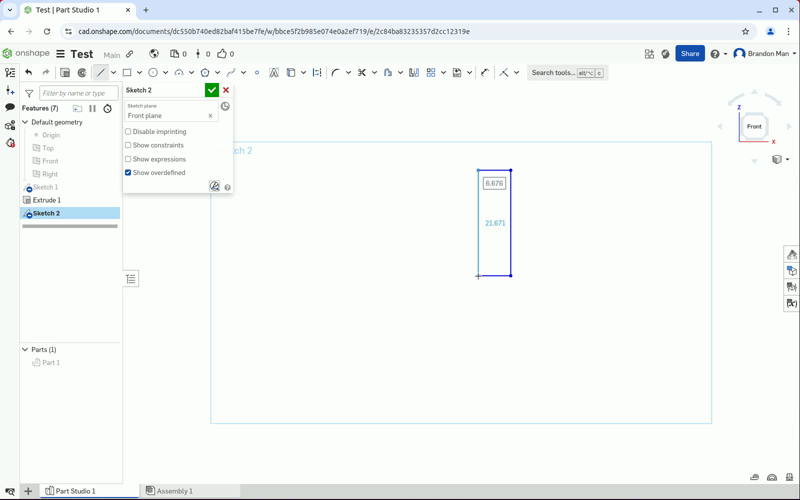
click(478, 275)
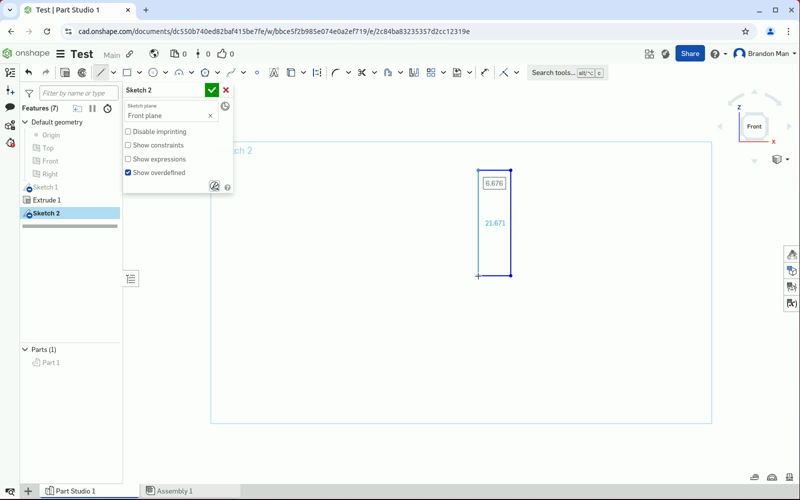
key(esc)
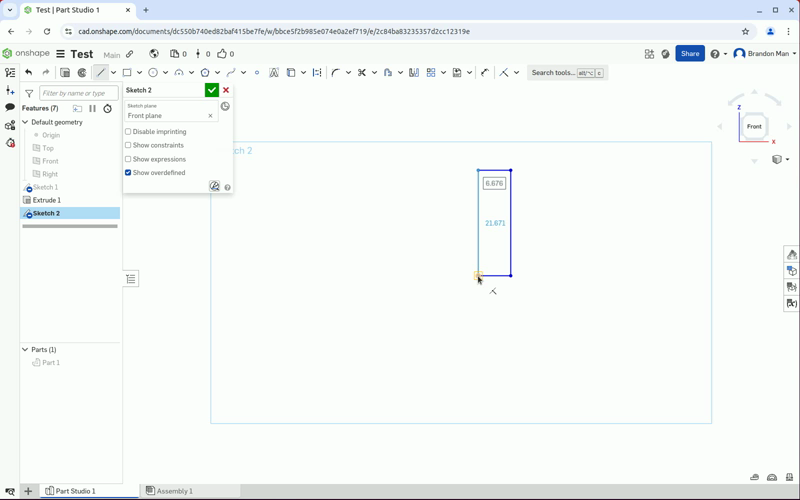
mouse_move(507, 229)
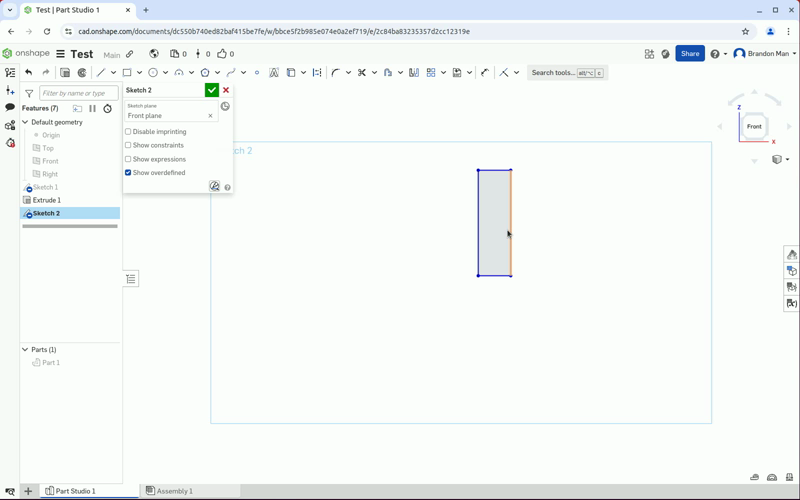
click(507, 229)
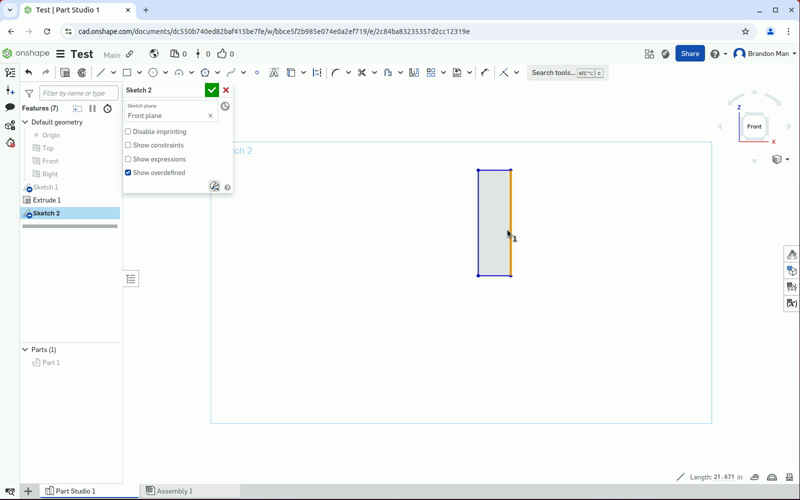
mouse_move(73, 352)
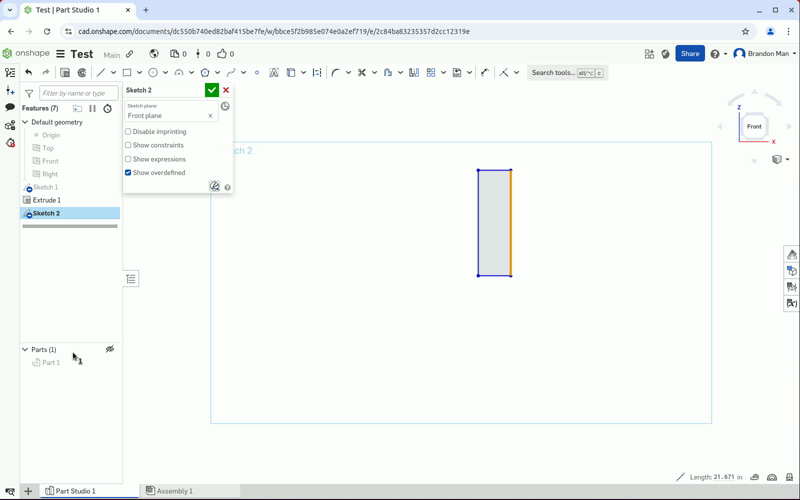
key(shift+y)
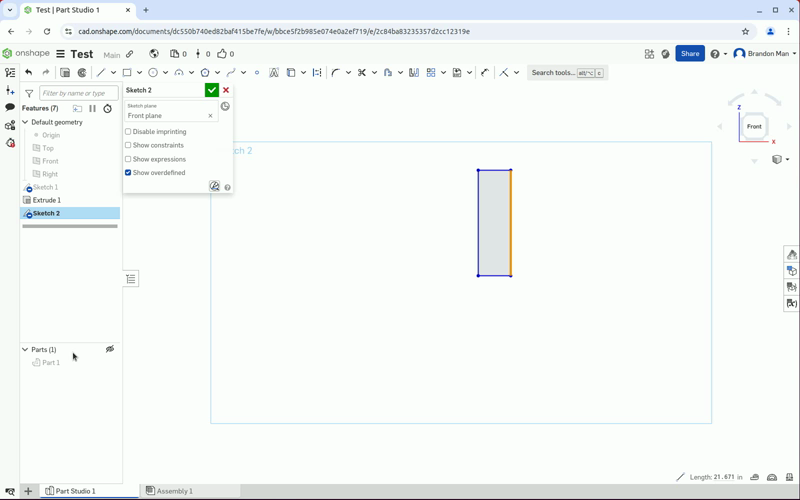
key(shift+e)
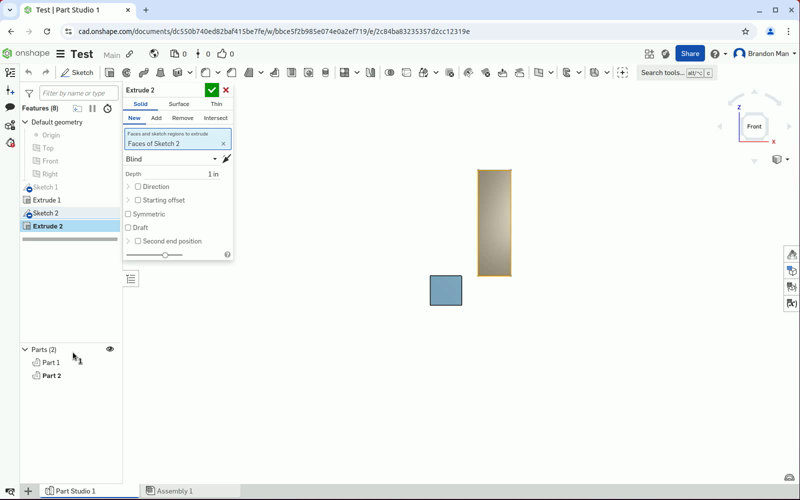
mouse_move(143, 106)
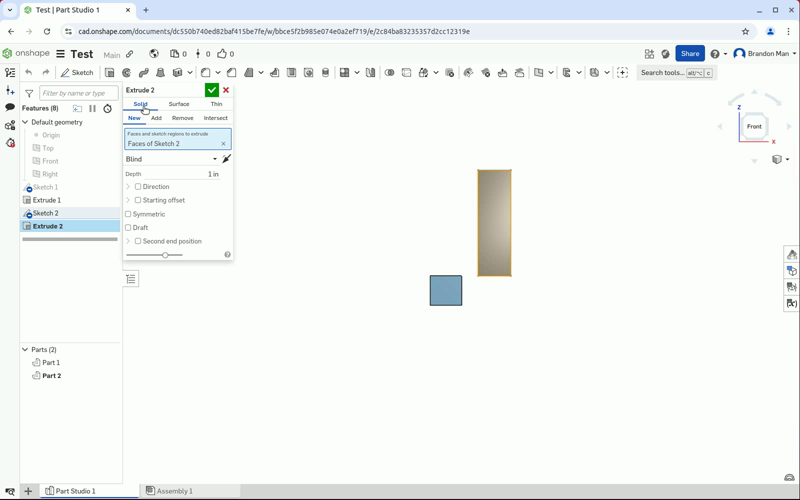
click(143, 106)
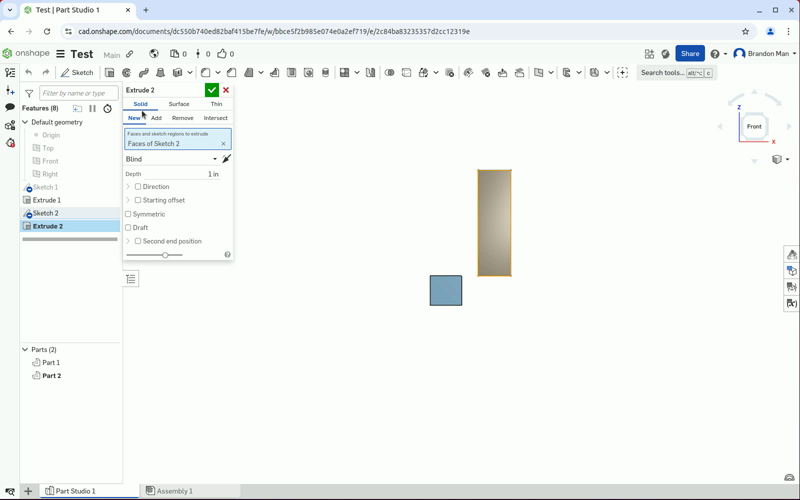
mouse_move(137, 120)
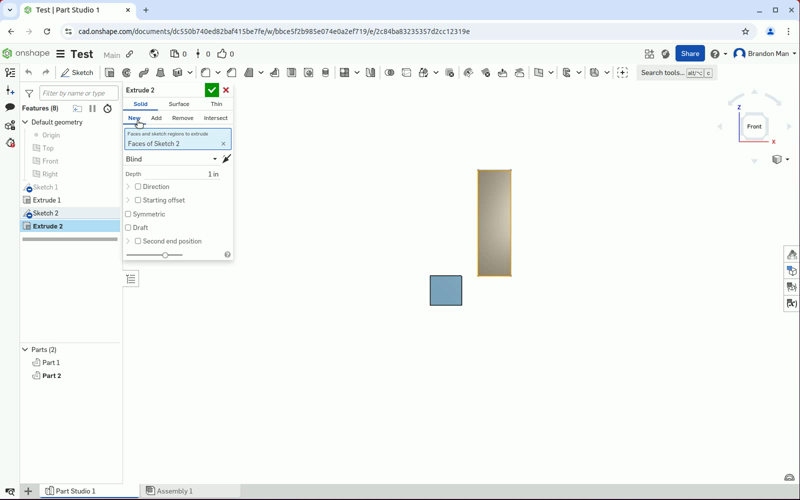
click(137, 120)
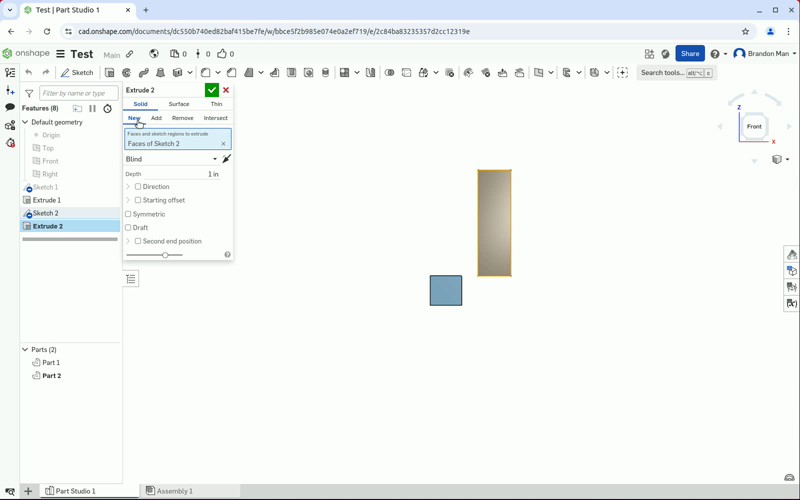
key(tab, 4)
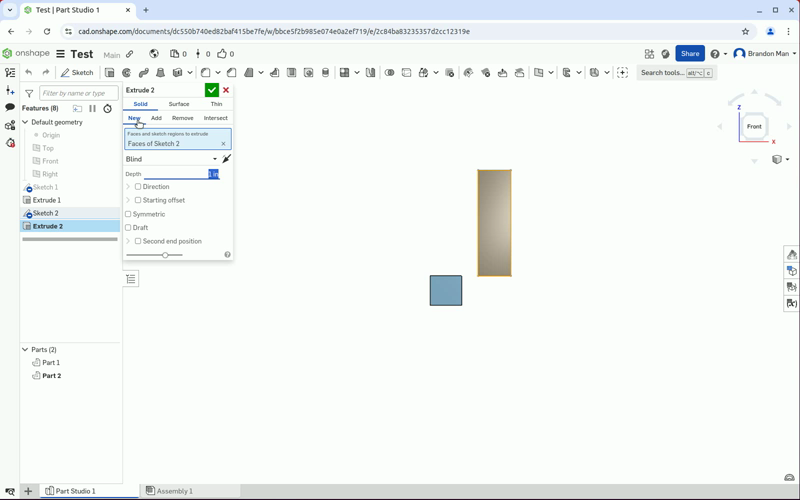
text(4.092)
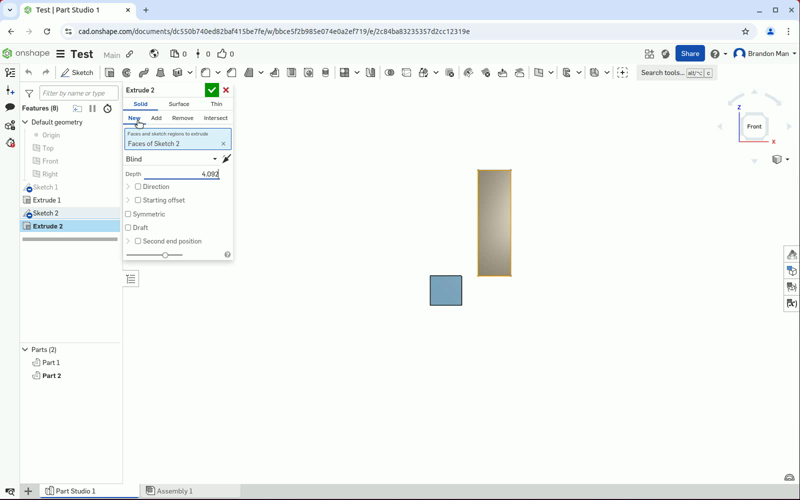
key(enter)
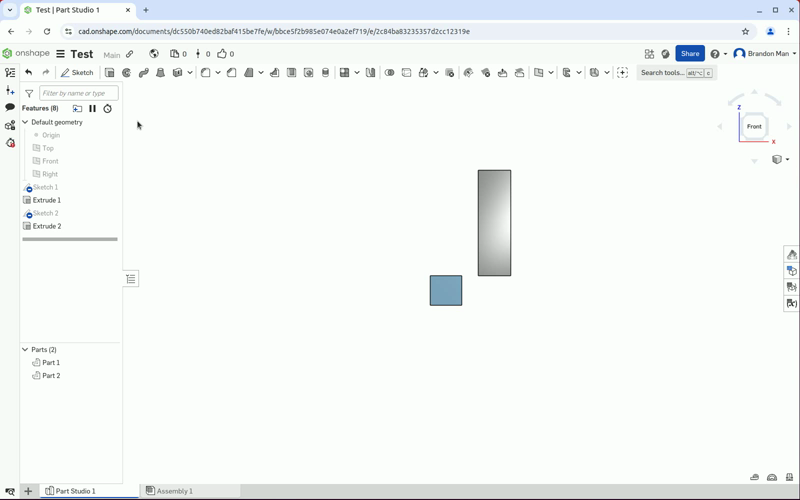
key(shift+h)
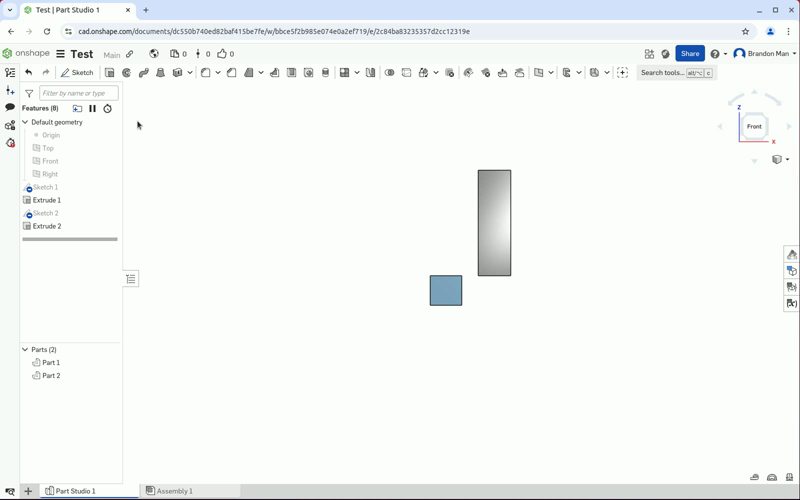
key(shift+h)
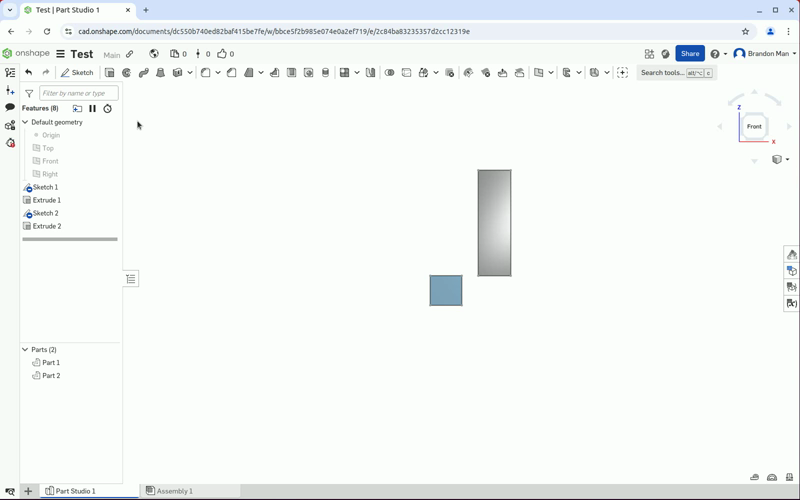
key(shift+7)
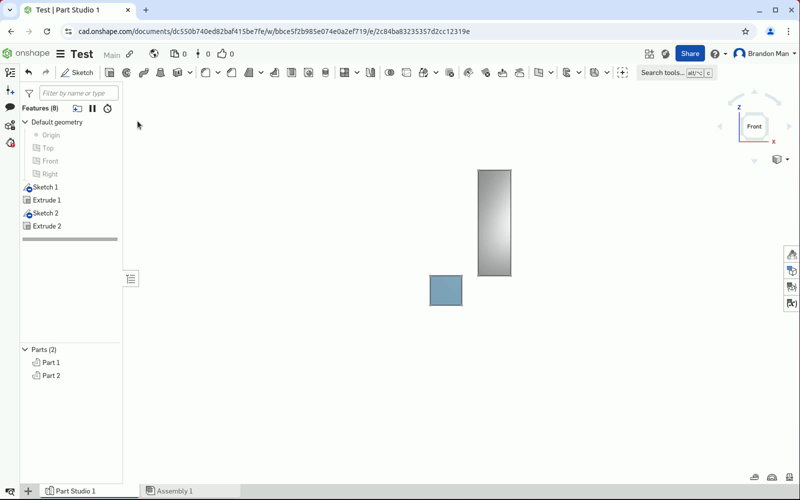
key(left, 2)
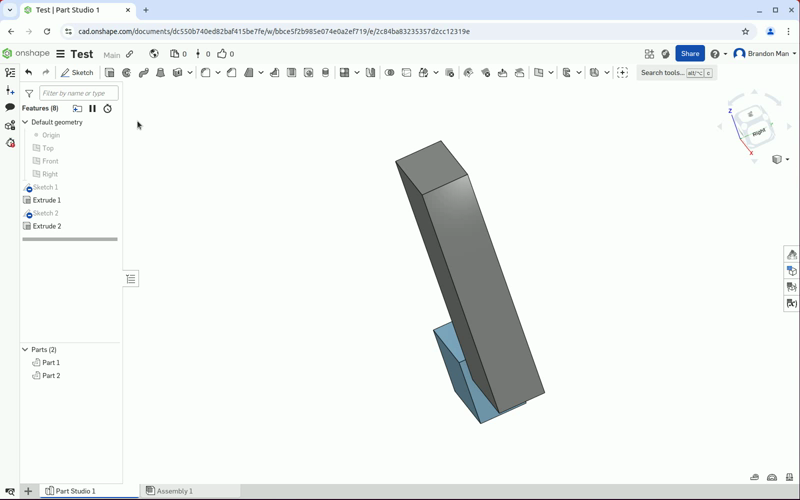
key(down, 2)
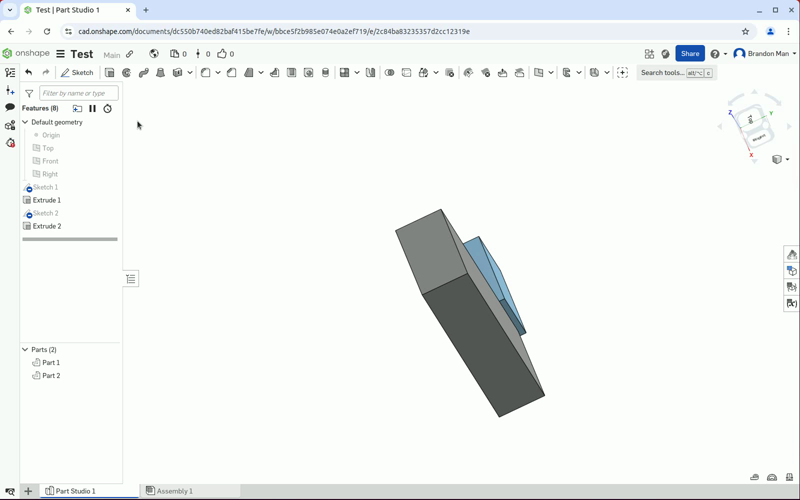
key(up, 2)
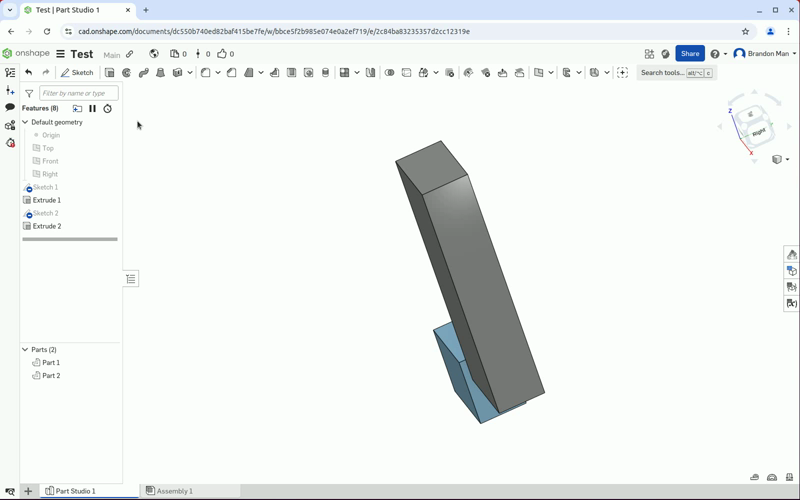
key(right, 2)
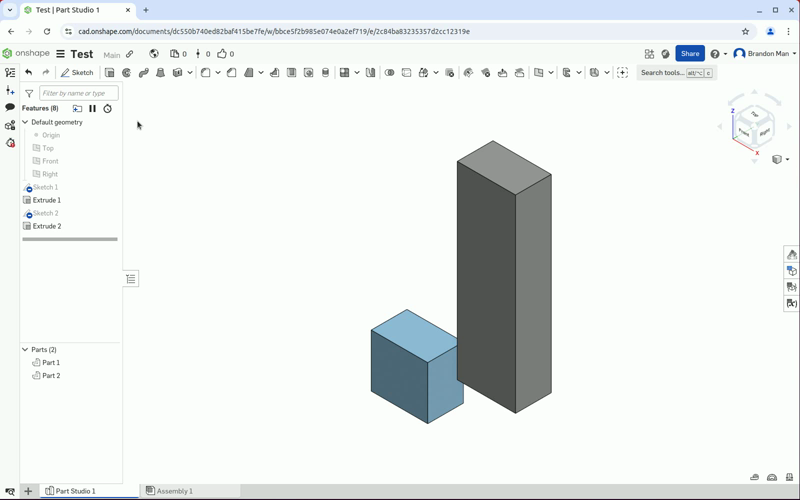
mouse_move(73, 189)
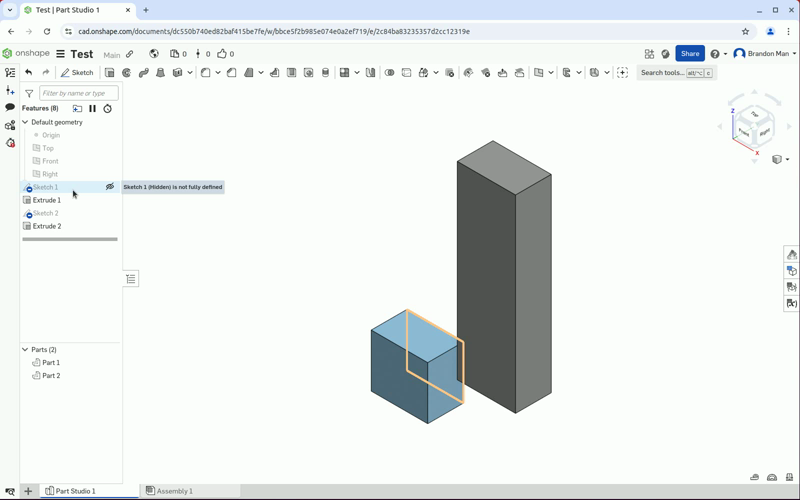
click(73, 189)